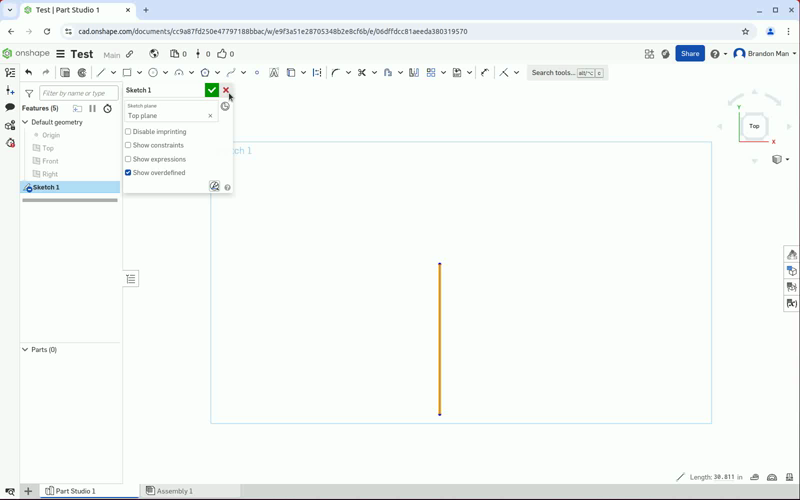
key(shift+h)
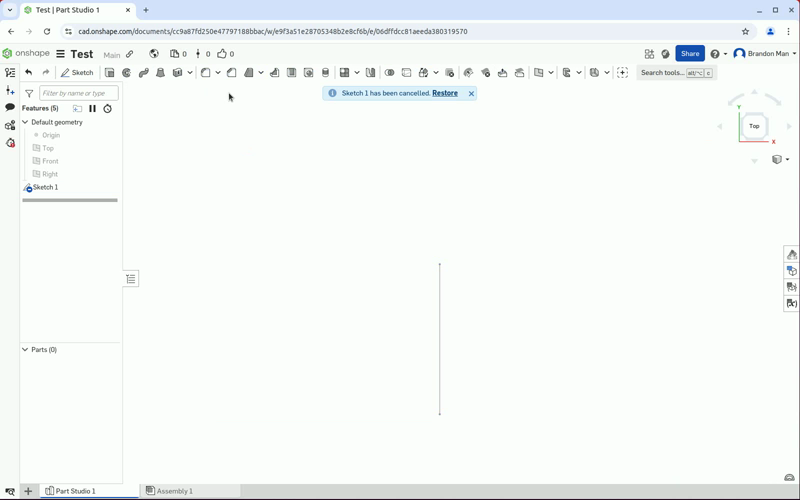
key(shift+s)
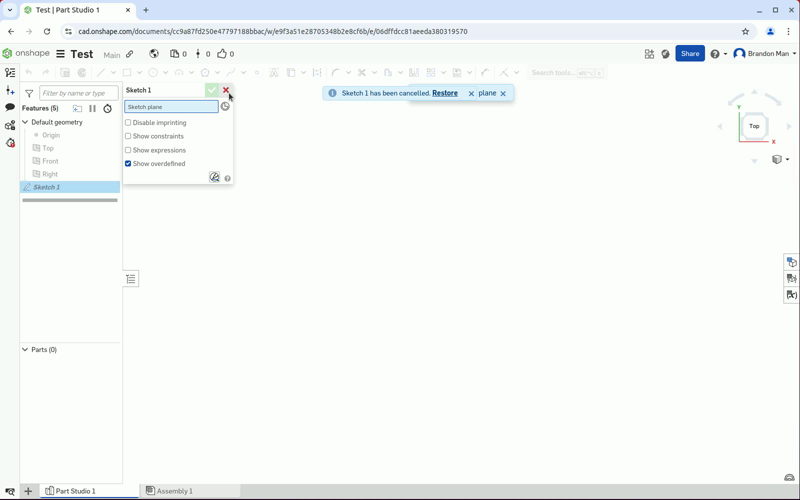
mouse_move(73, 150)
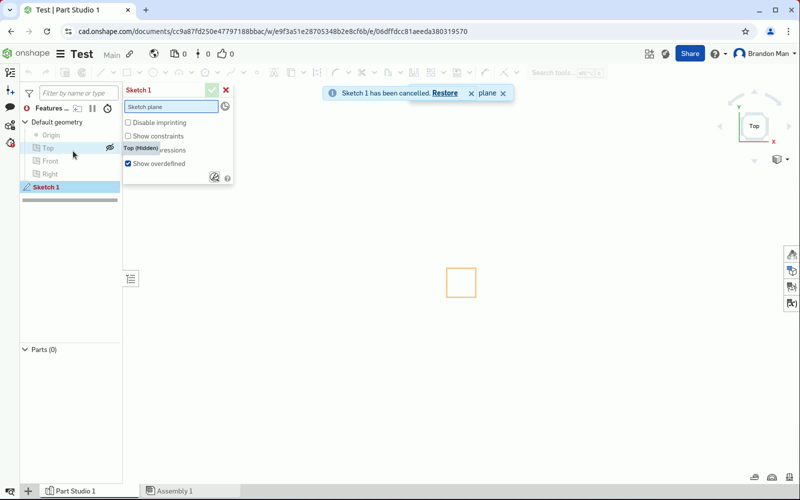
click(73, 150)
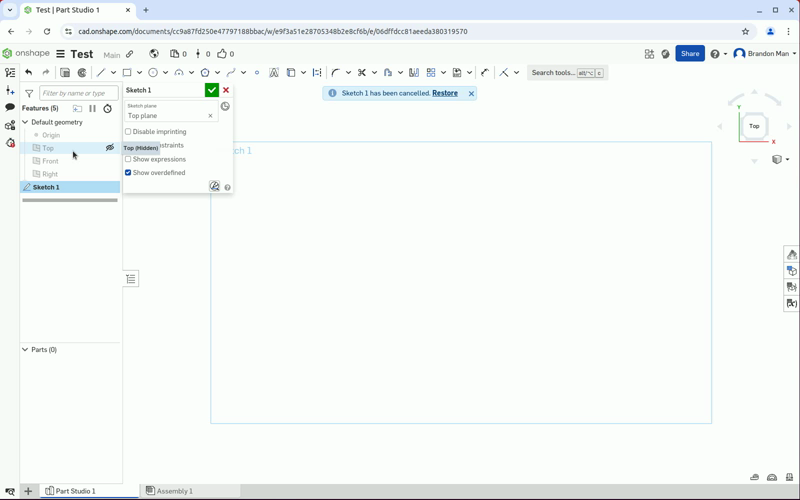
mouse_move(73, 352)
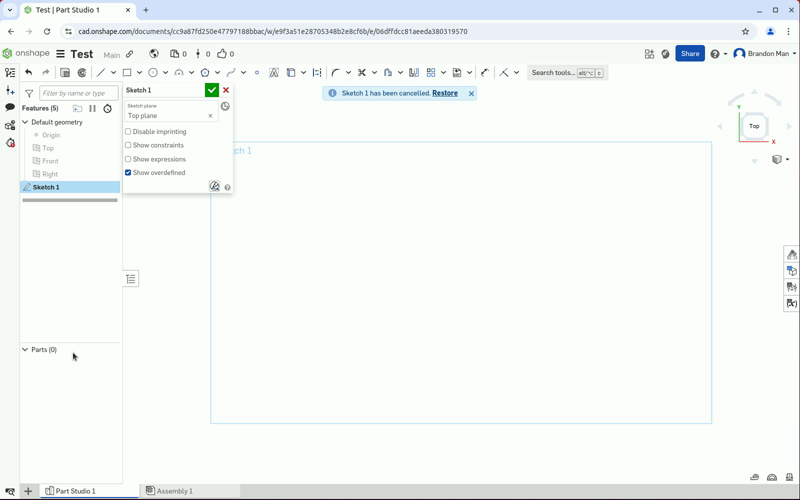
key(y)
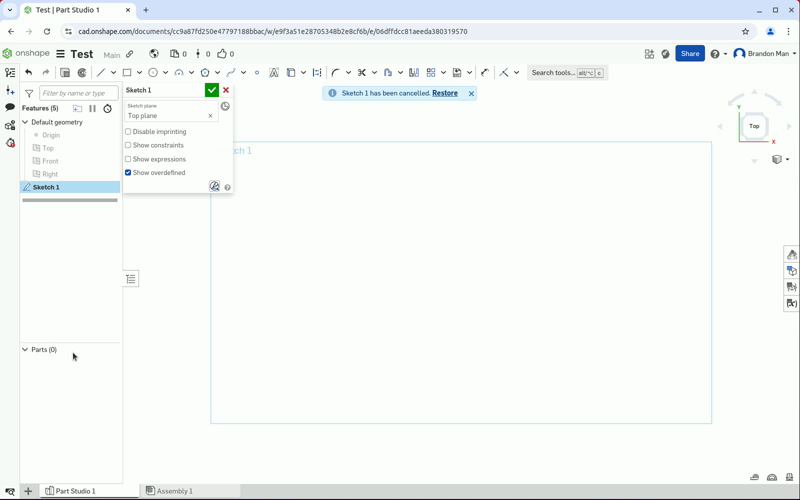
key(l)
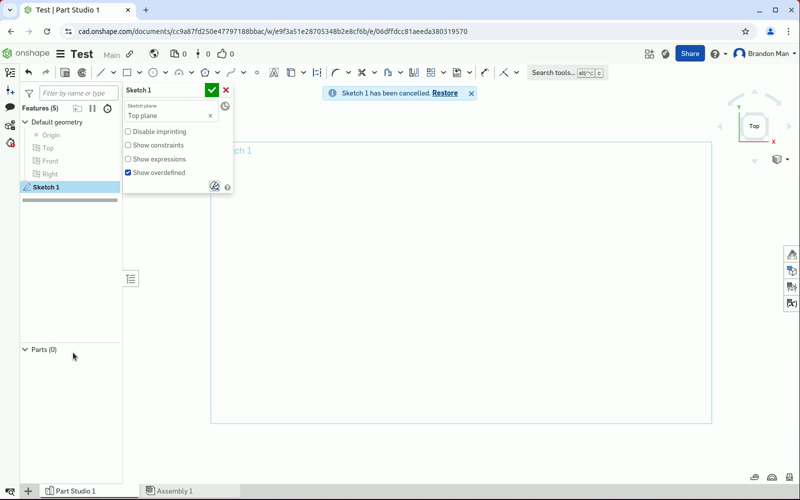
key_down(shift)
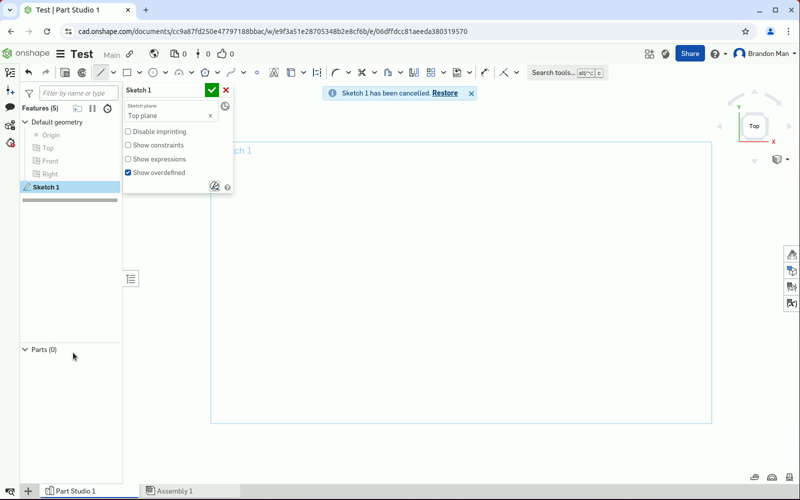
mouse_move(366, 395)
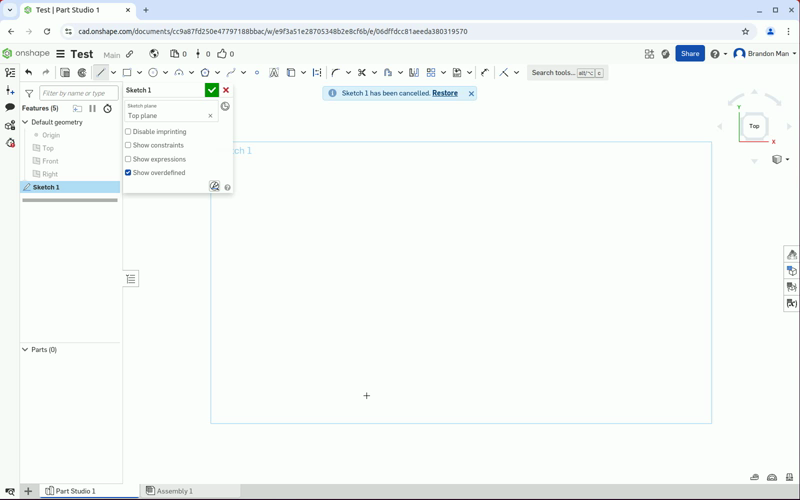
click(366, 395)
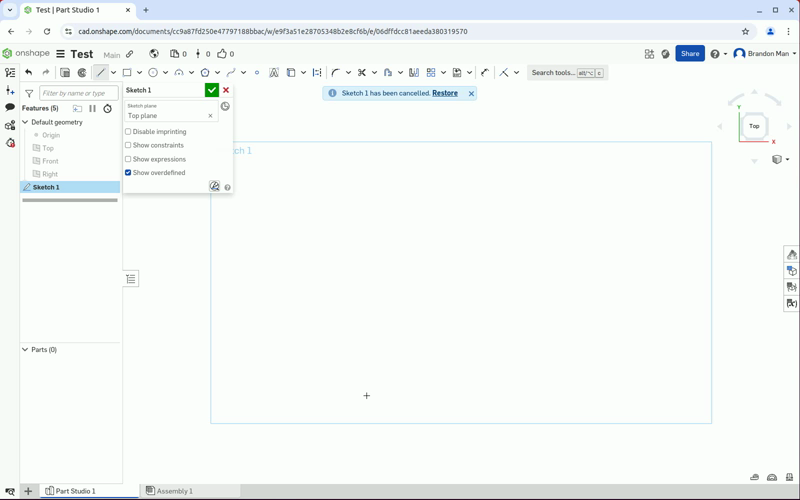
key_up(shift)
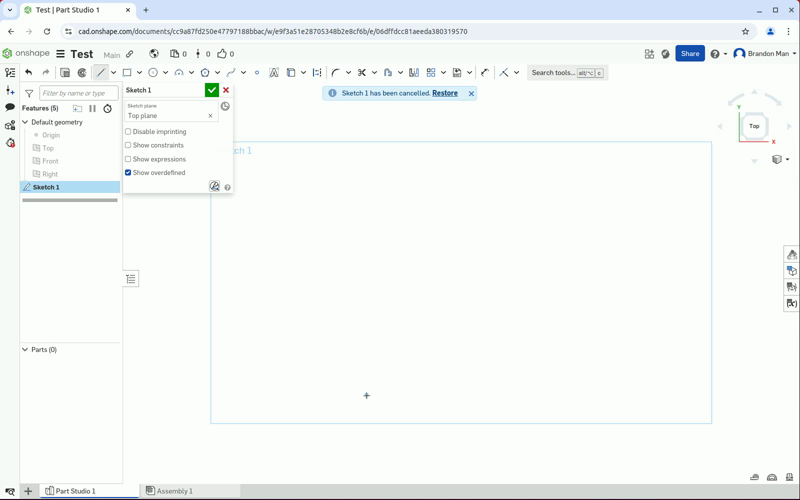
key_down(shift)
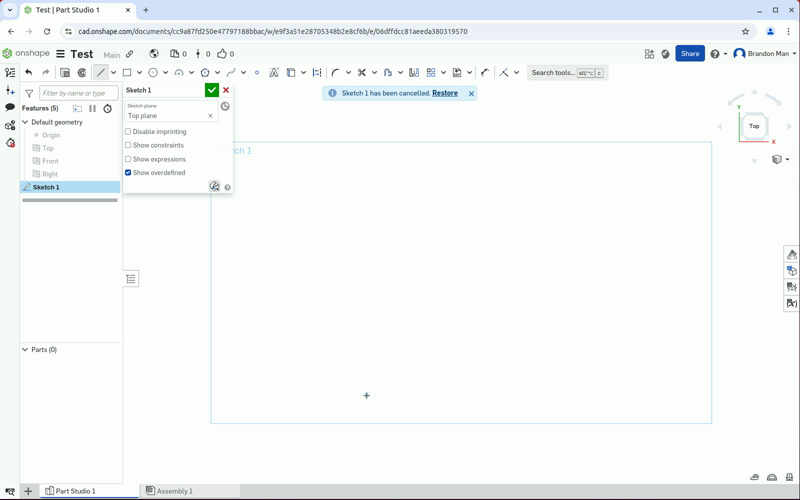
mouse_move(553, 395)
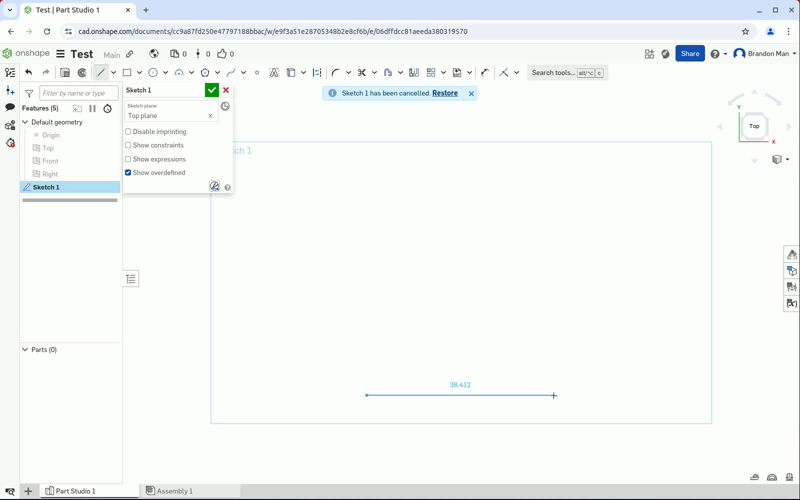
click(553, 395)
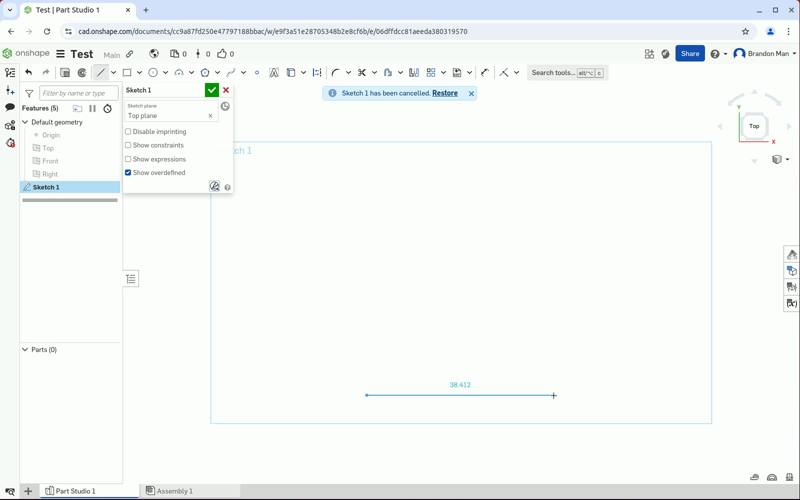
key_up(shift)
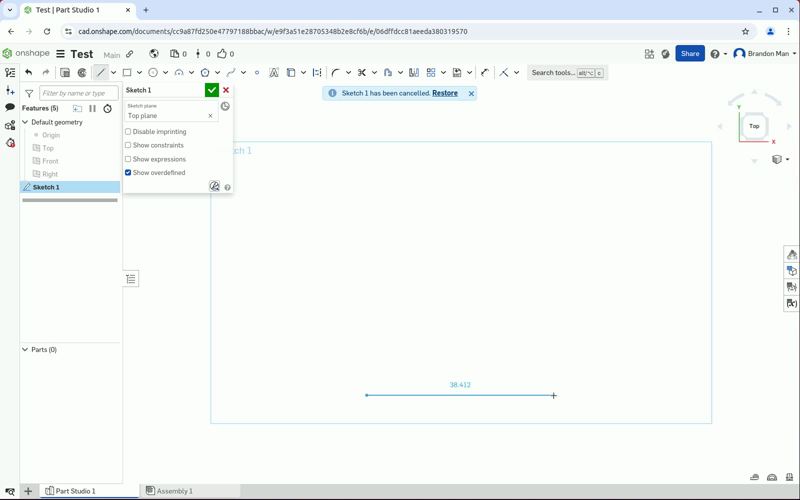
key_down(shift)
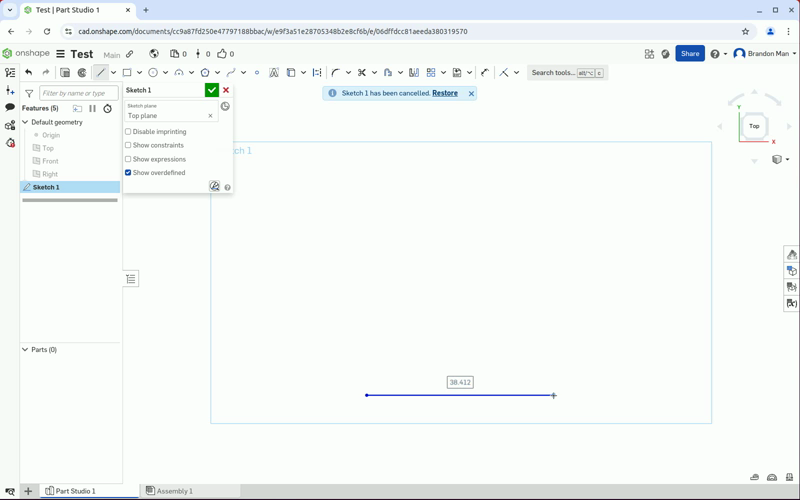
mouse_move(553, 283)
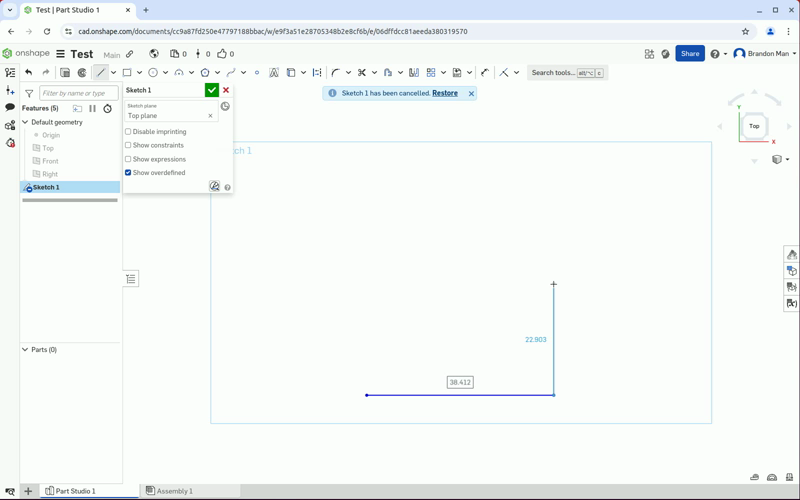
click(553, 283)
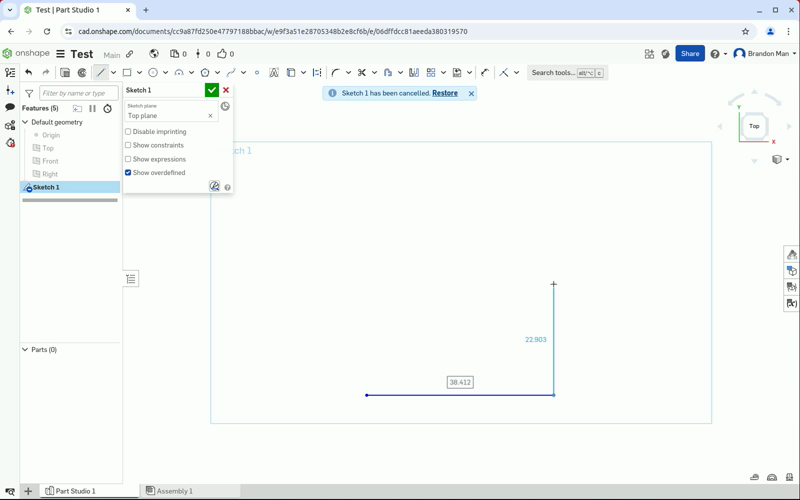
key_up(shift)
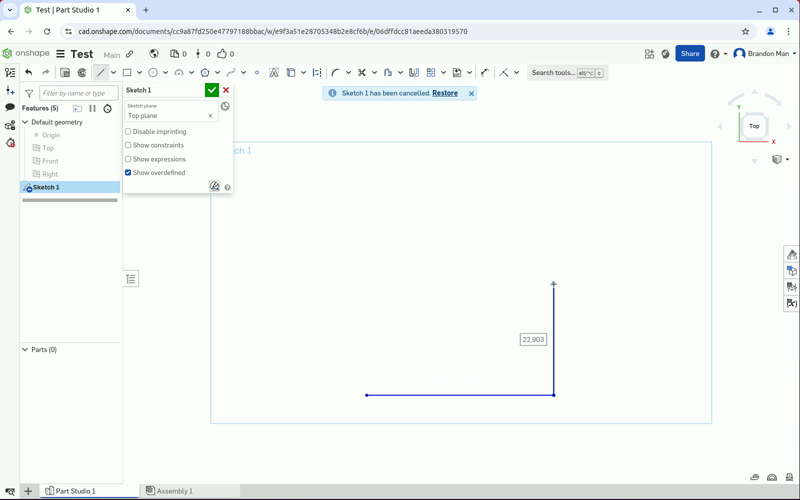
key_down(shift)
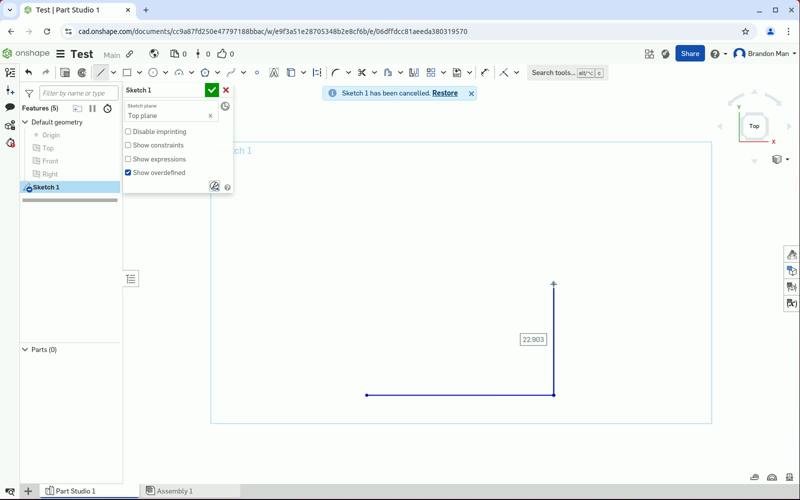
mouse_move(461, 283)
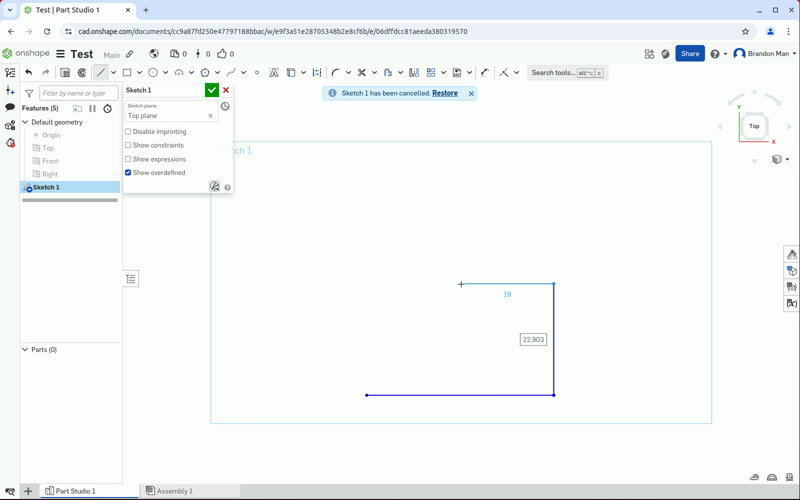
click(461, 283)
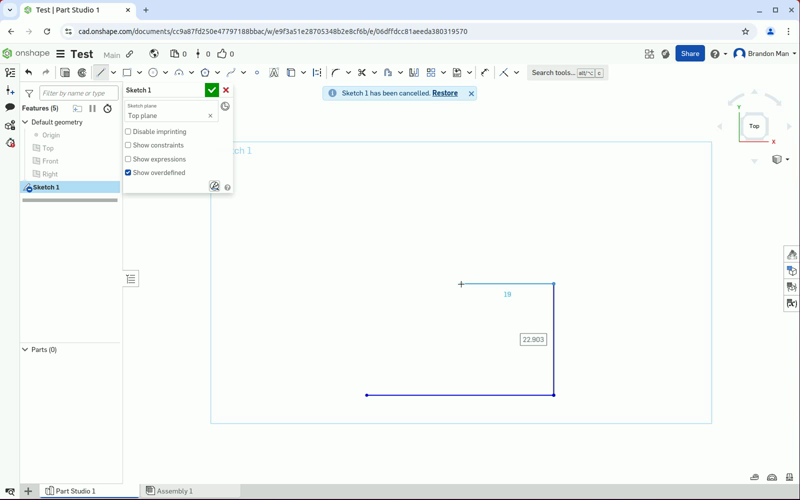
key_up(shift)
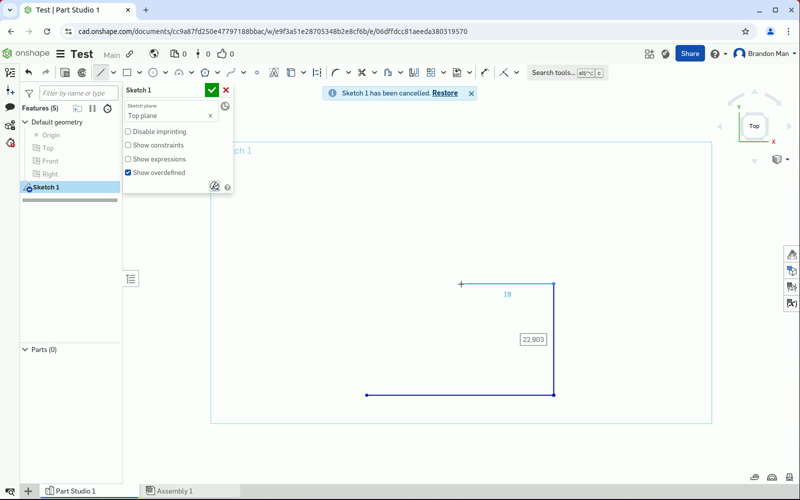
key_down(shift)
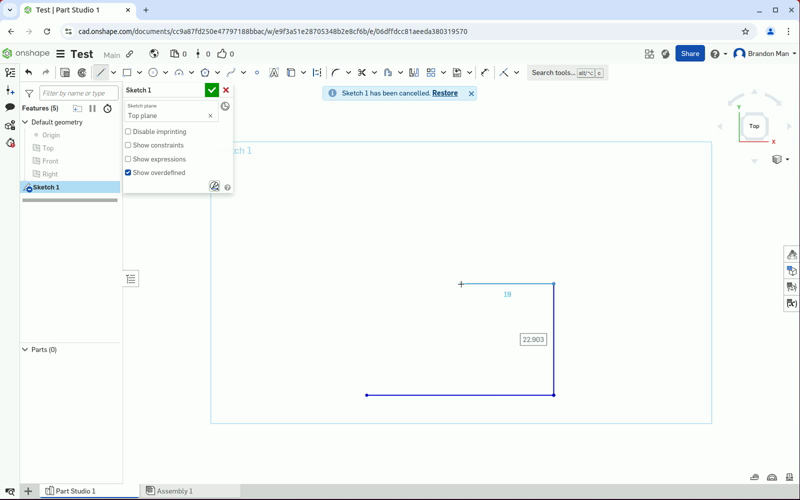
mouse_move(366, 283)
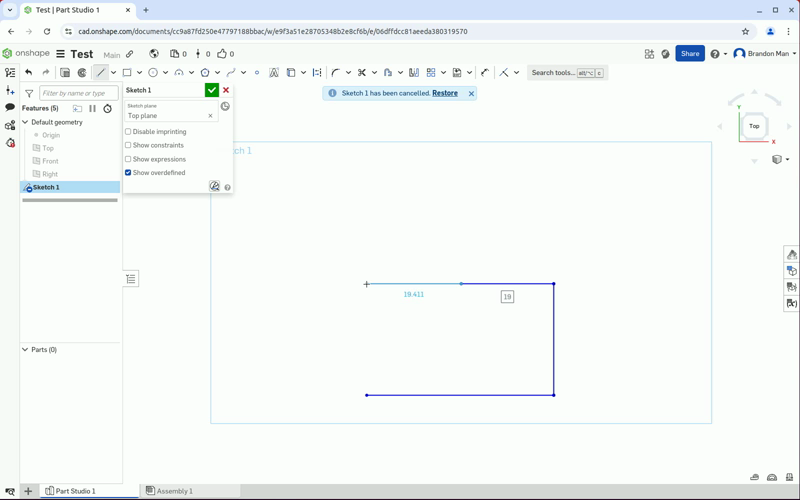
click(366, 283)
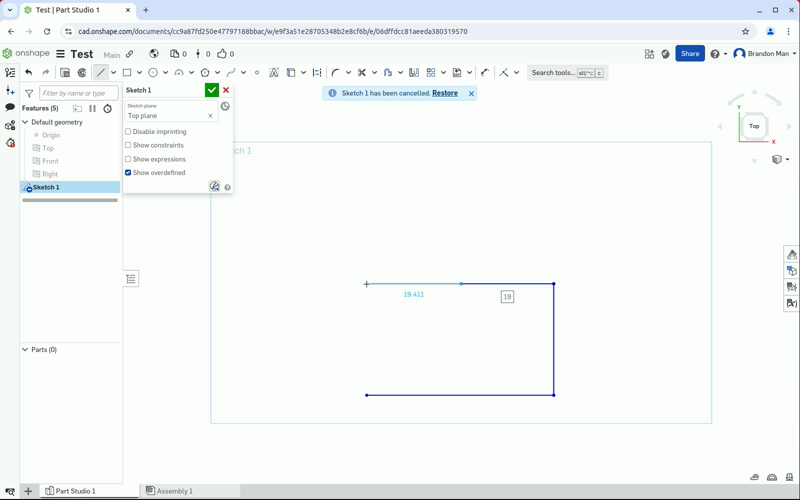
key_up(shift)
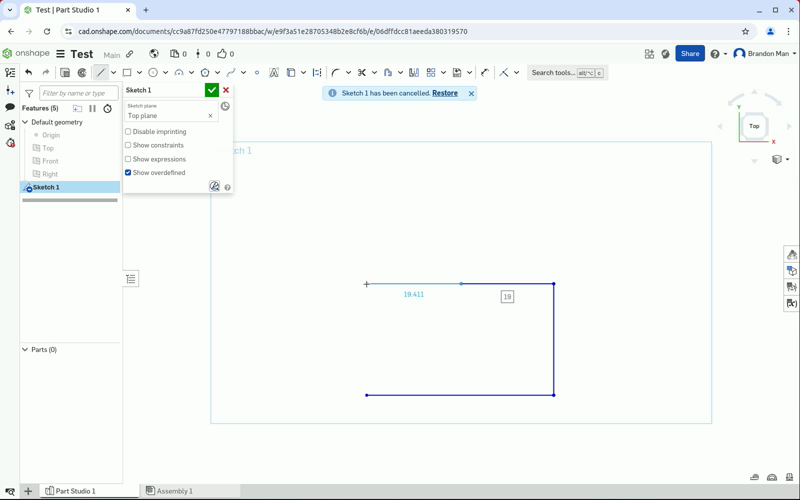
key_down(shift)
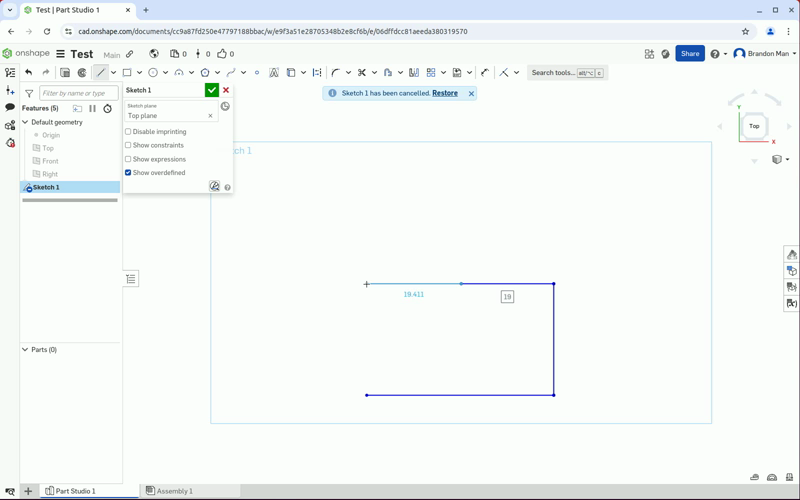
mouse_move(366, 395)
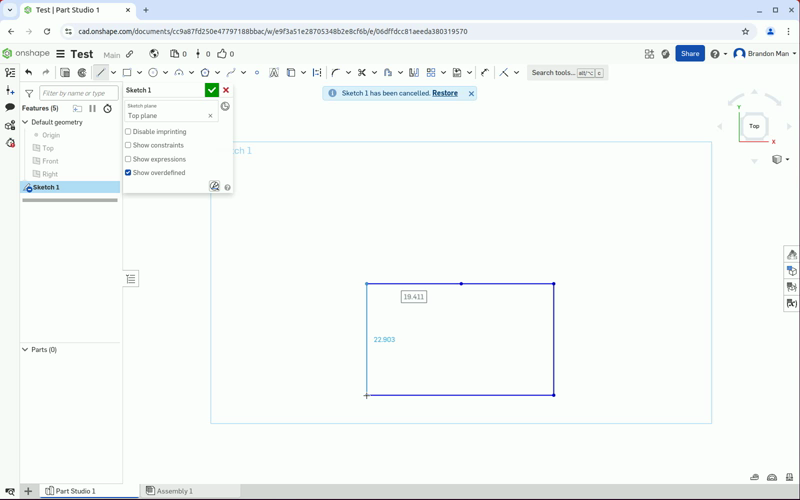
key_up(shift)
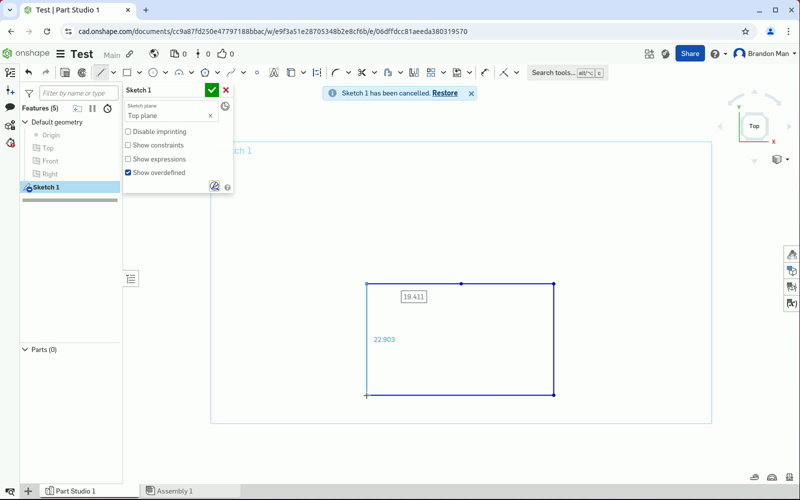
click(366, 395)
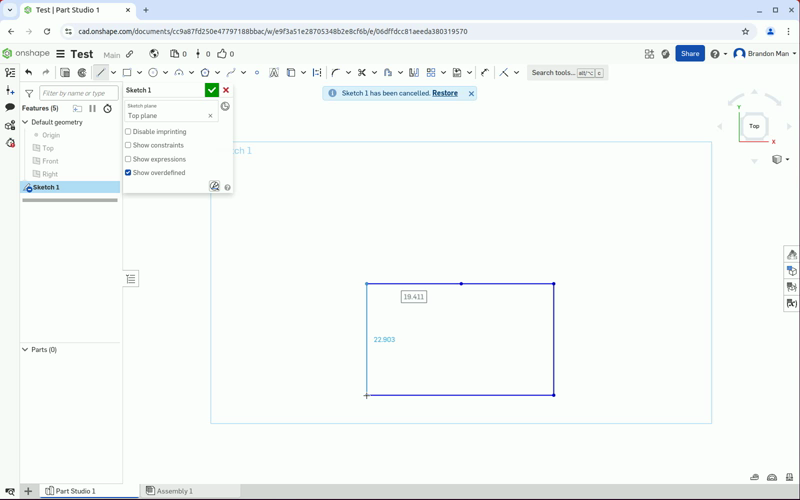
key(esc)
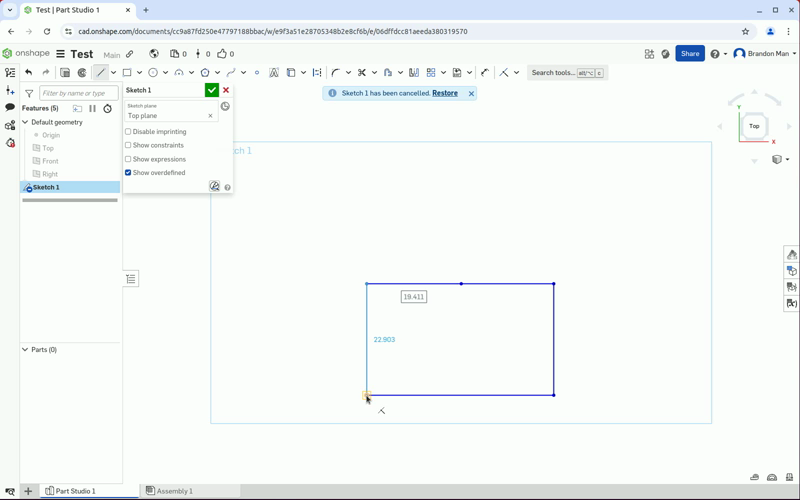
mouse_move(538, 332)
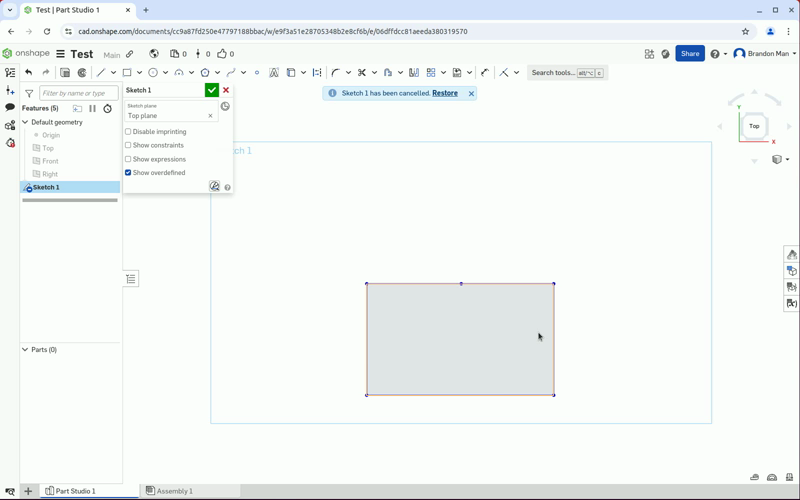
click(538, 332)
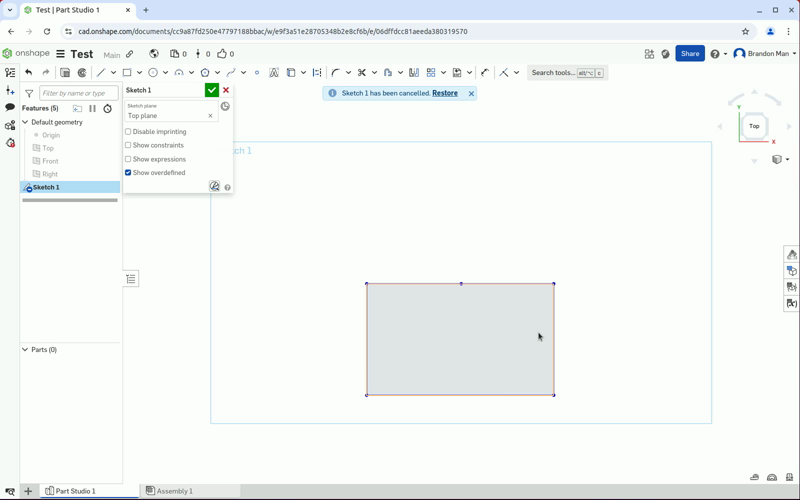
mouse_move(73, 352)
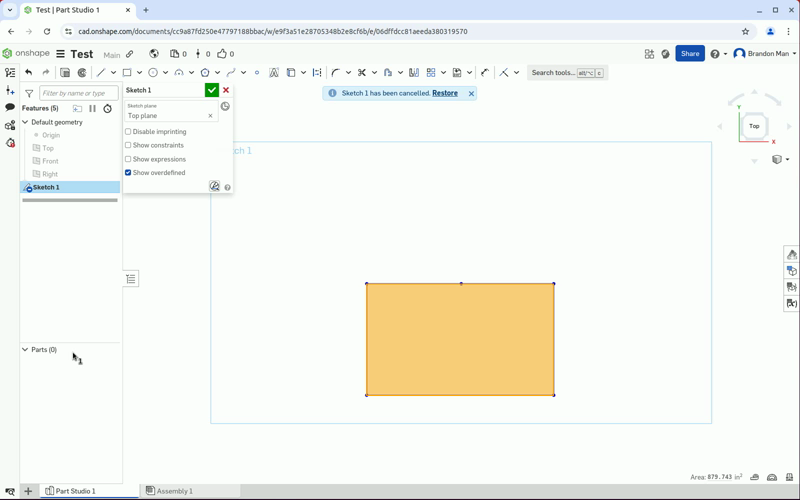
key(shift+y)
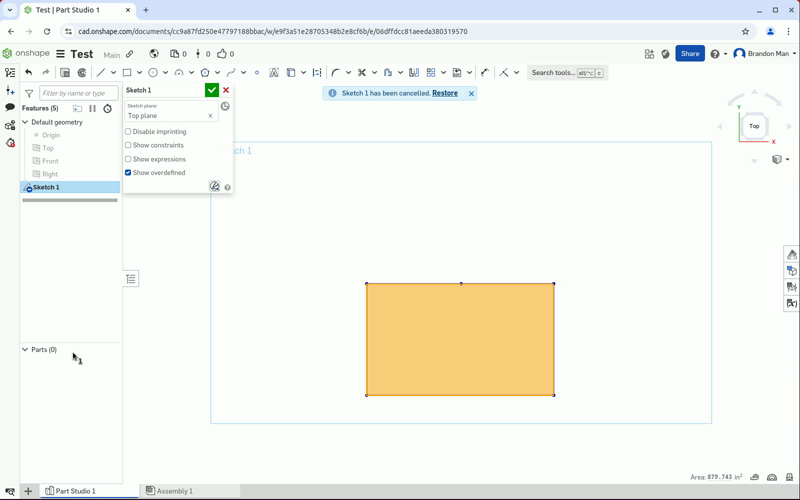
key(shift+e)
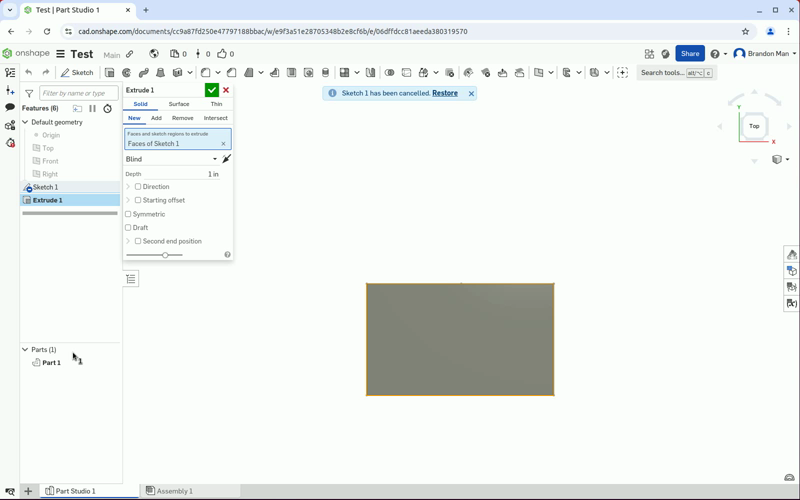
mouse_move(143, 106)
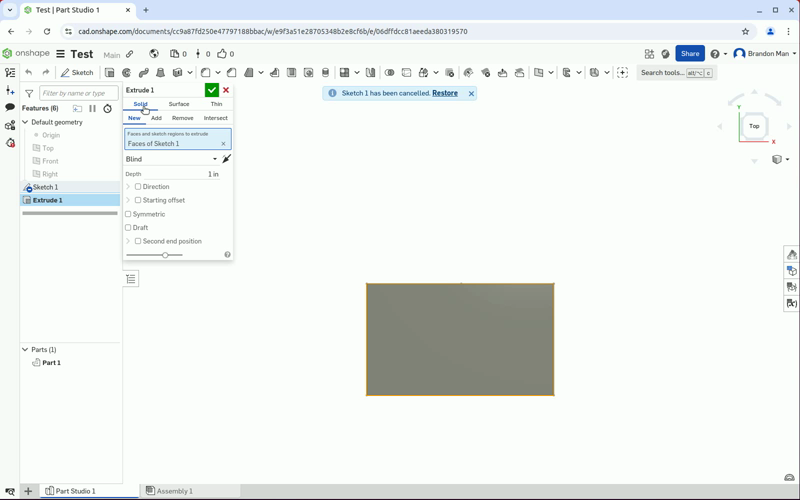
click(143, 106)
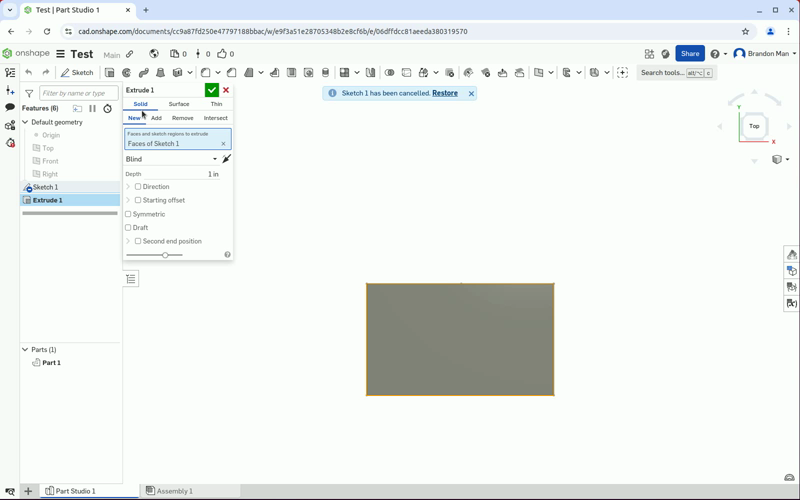
mouse_move(137, 120)
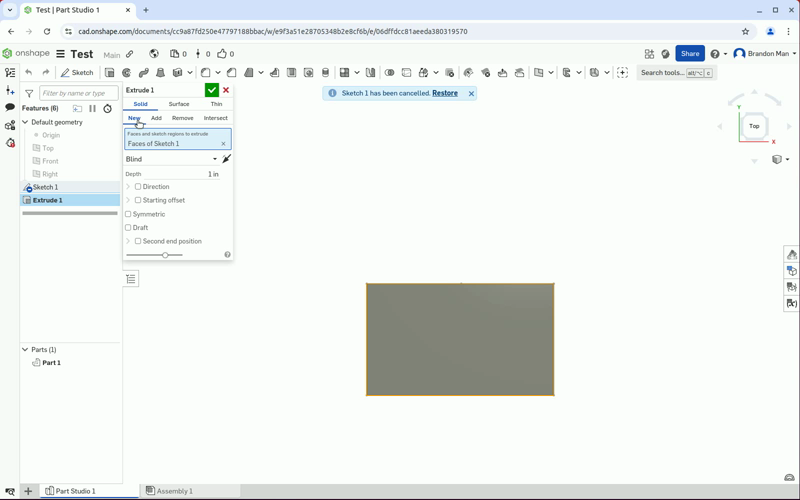
click(137, 120)
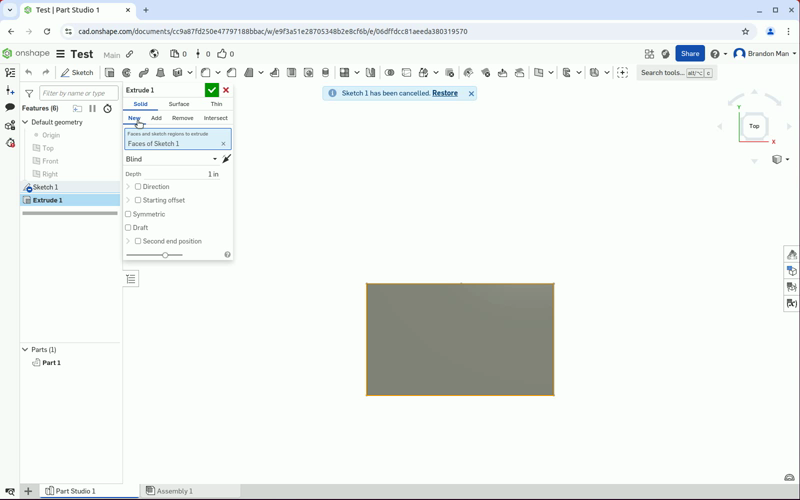
key(tab, 4)
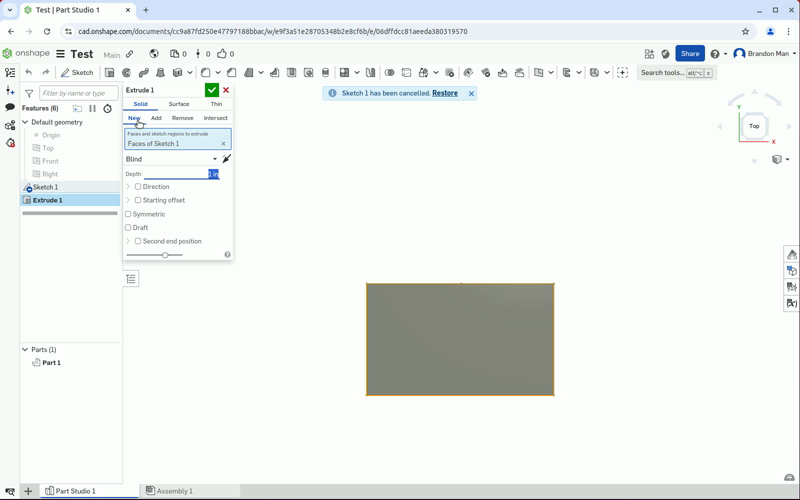
text(9.628)
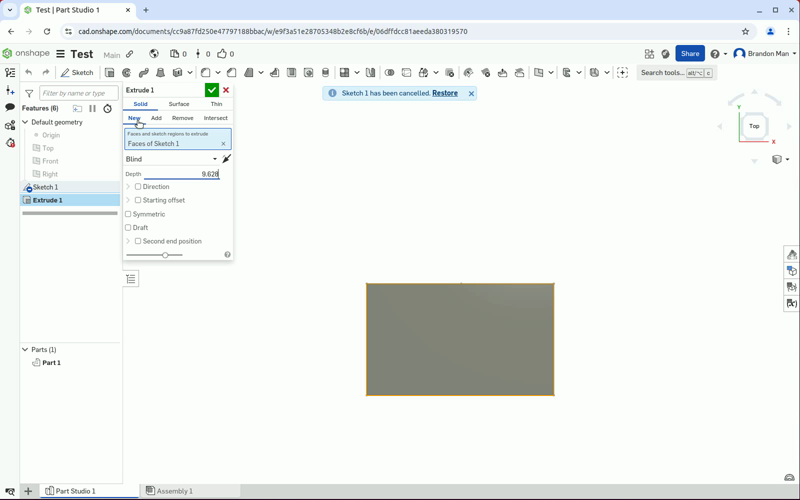
key(enter)
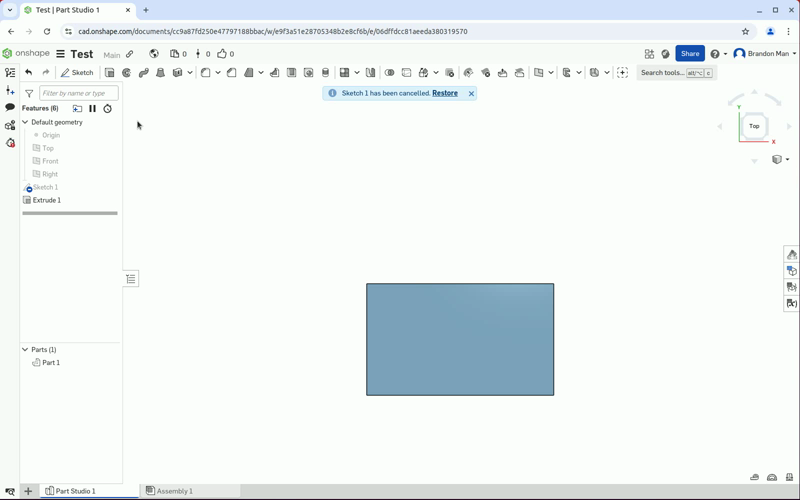
key(shift+h)
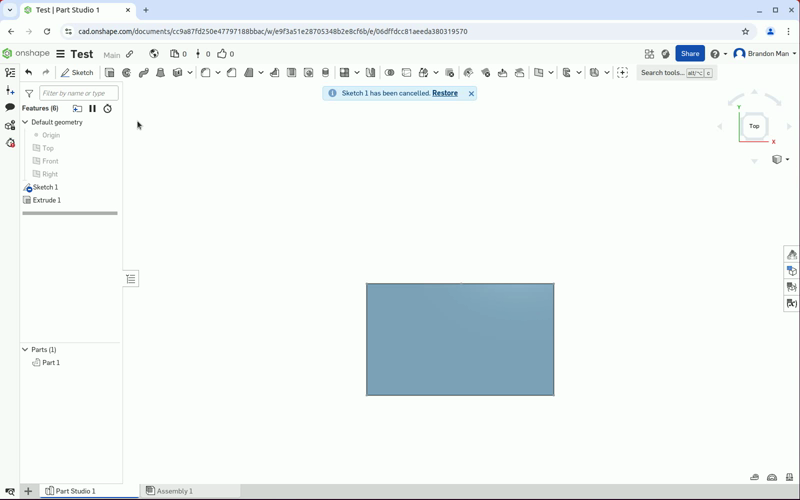
key(shift+h)
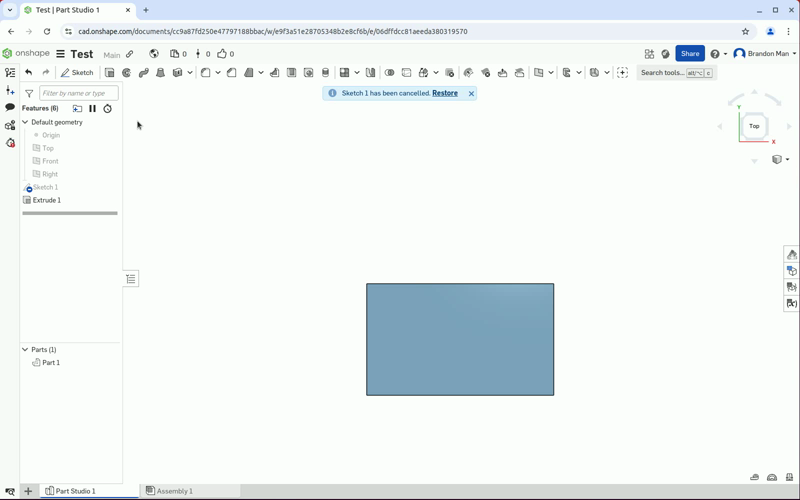
mouse_move(73, 189)
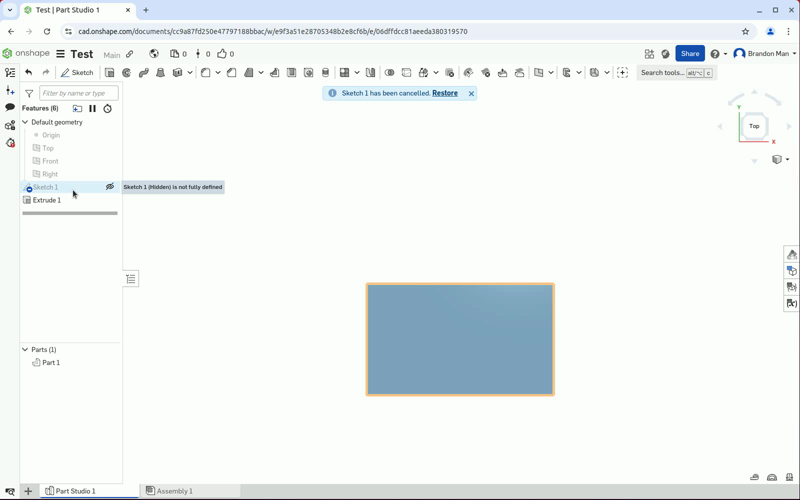
click(73, 189)
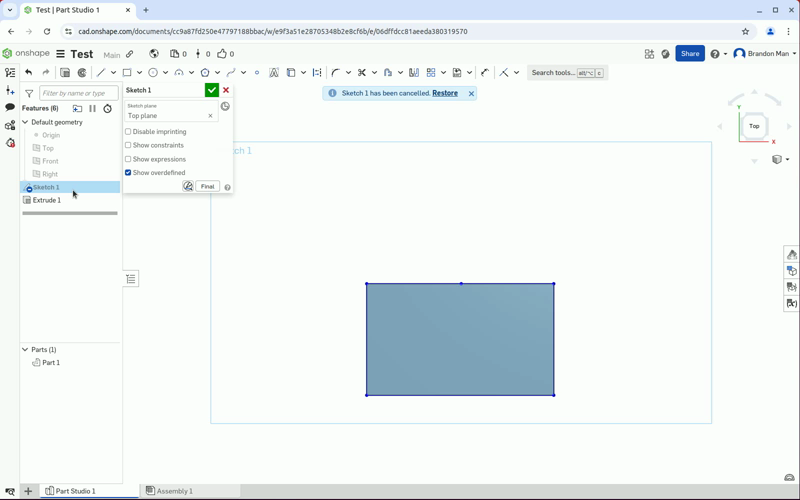
mouse_move(229, 92)
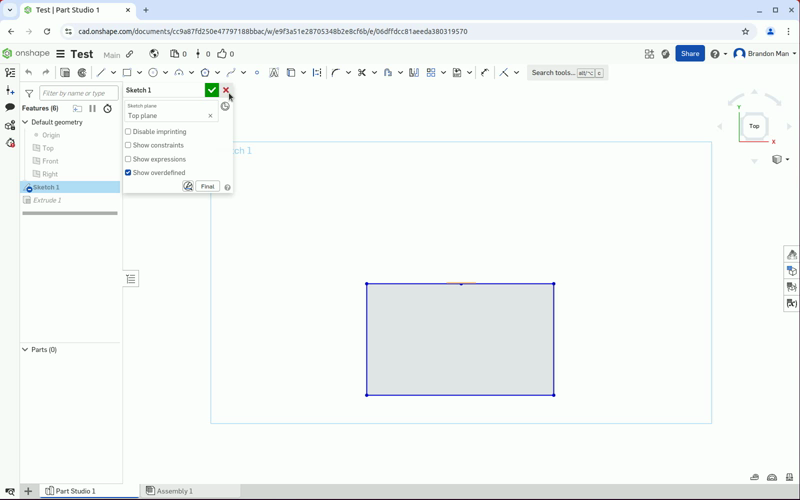
click(229, 92)
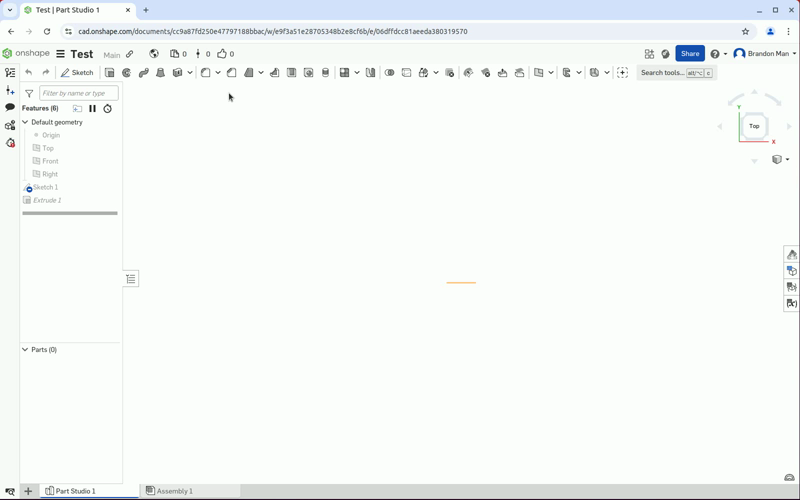
mouse_move(541, 75)
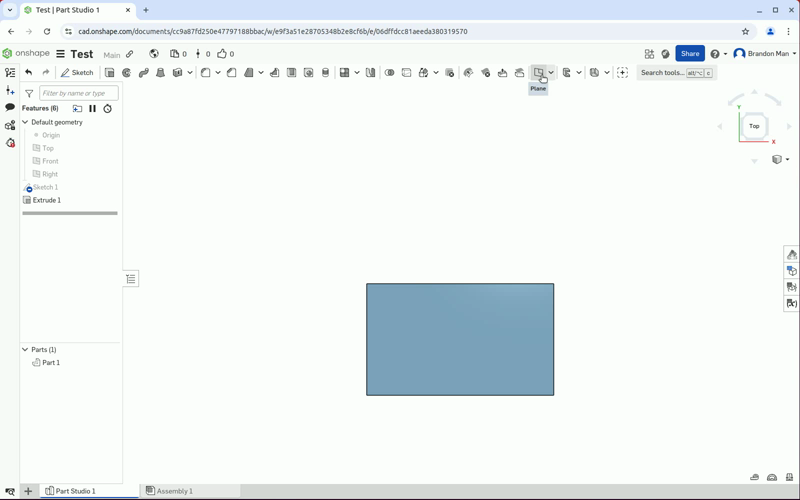
click(541, 75)
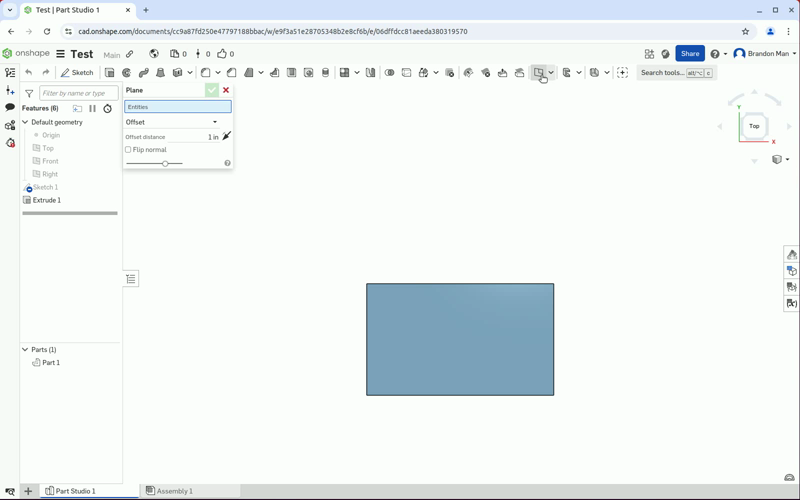
mouse_move(73, 150)
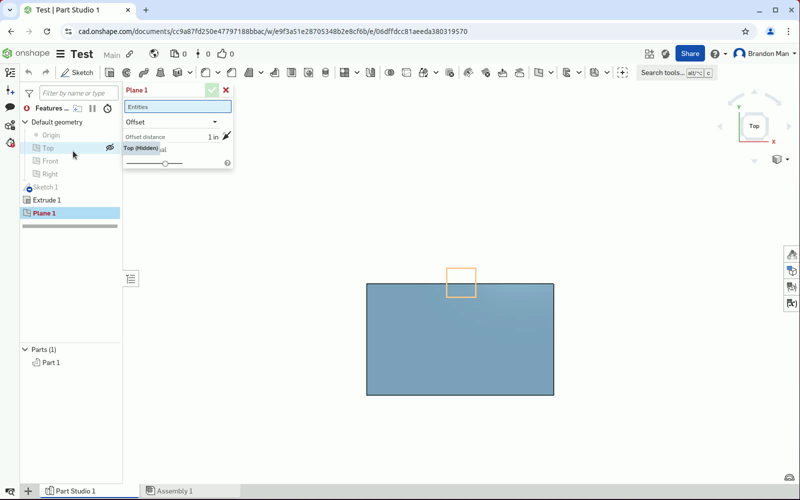
click(73, 150)
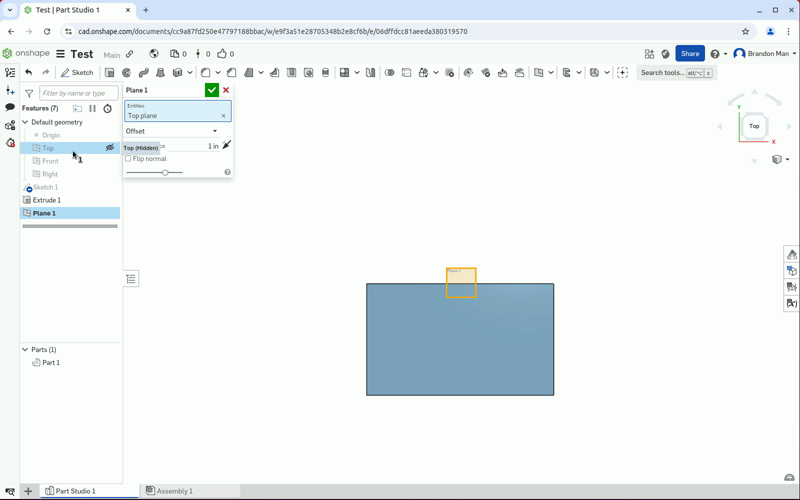
key(tab, 2)
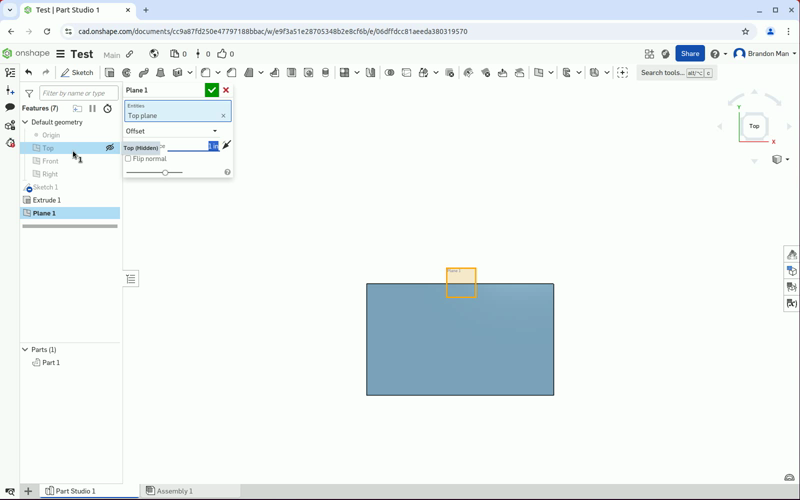
text(9.613)
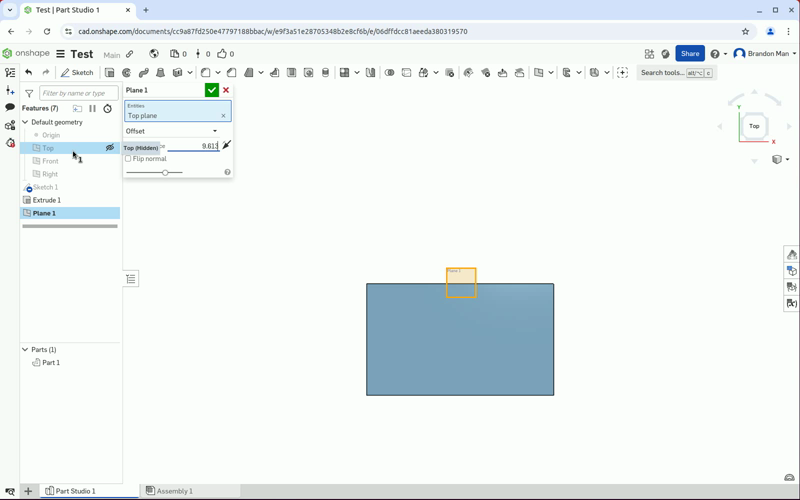
key(enter, 2)
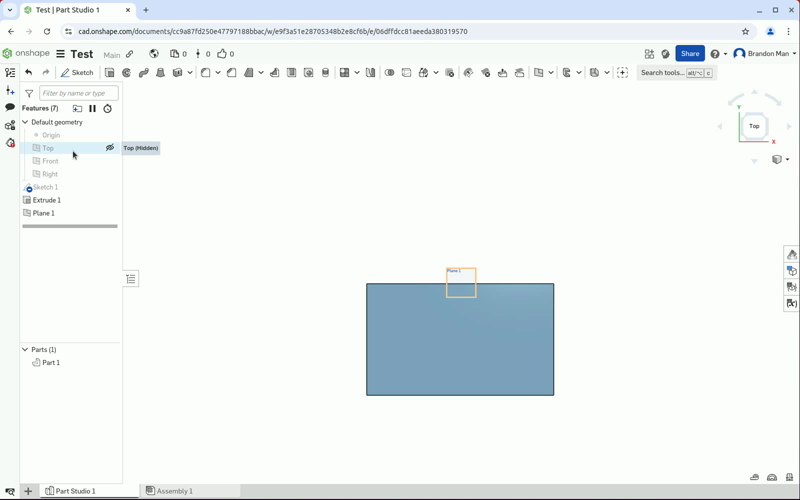
key(shift+s)
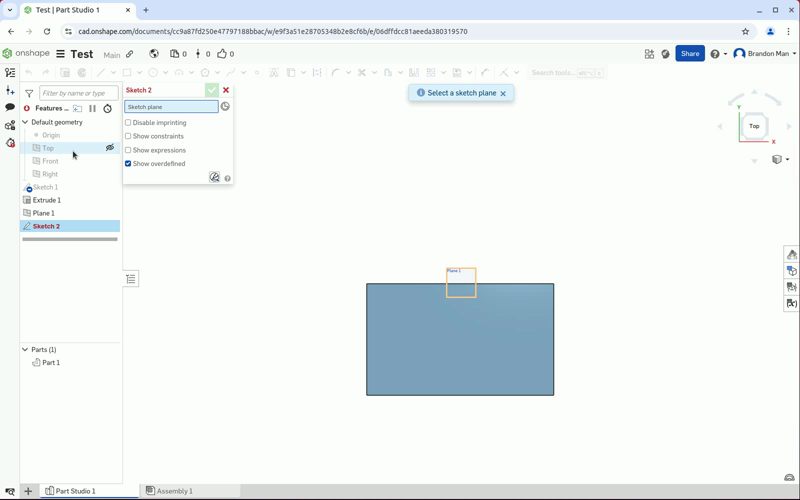
mouse_move(73, 215)
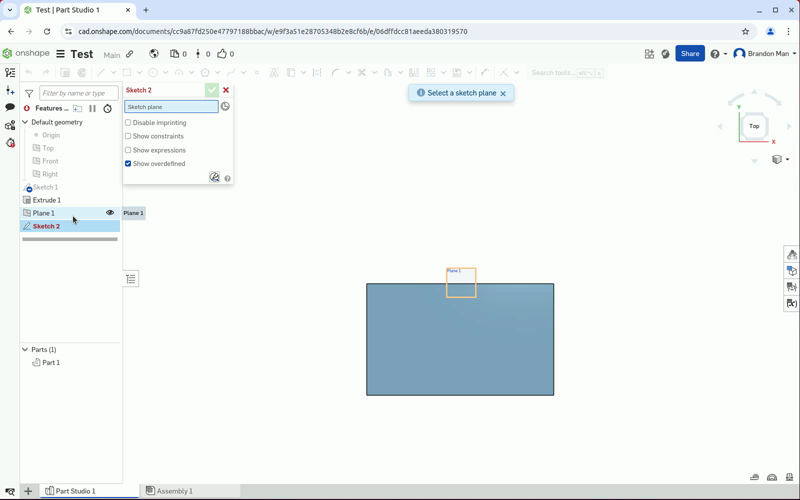
click(73, 215)
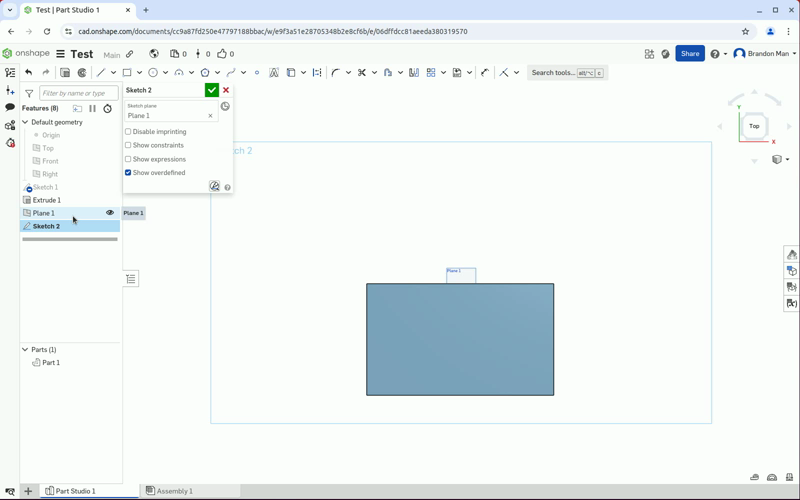
mouse_move(73, 352)
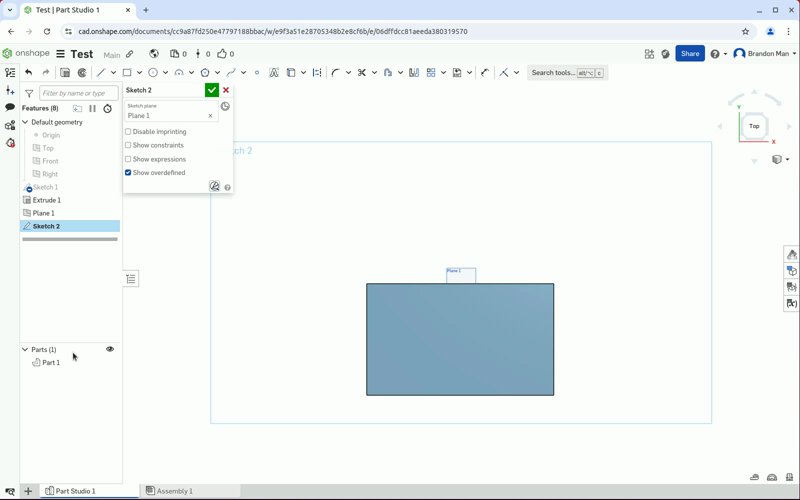
key(y)
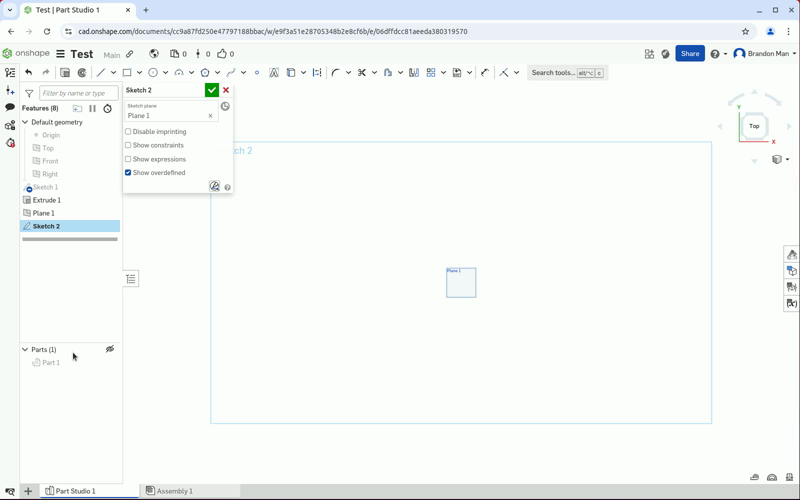
key(l)
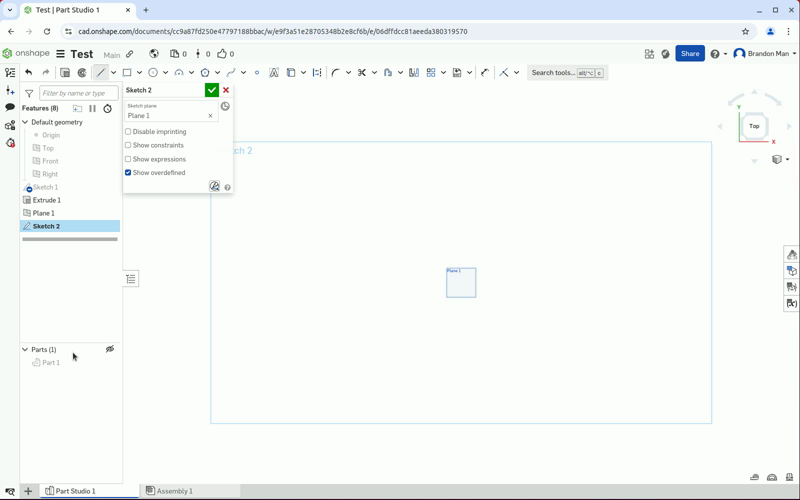
key_down(shift)
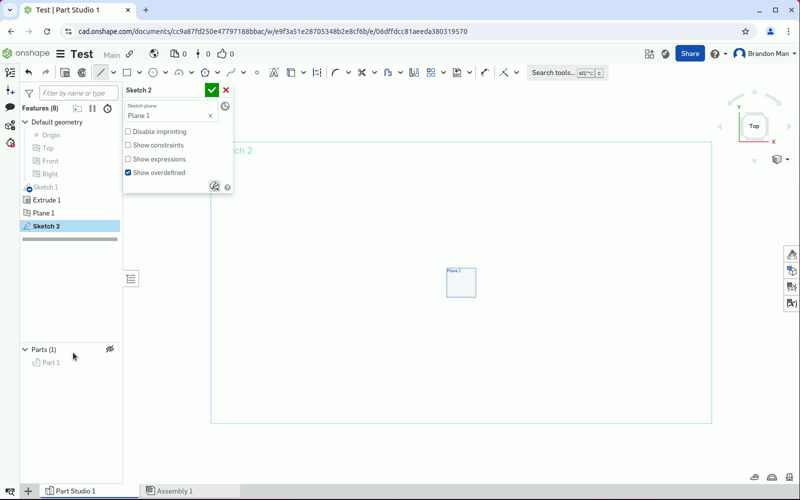
mouse_move(378, 383)
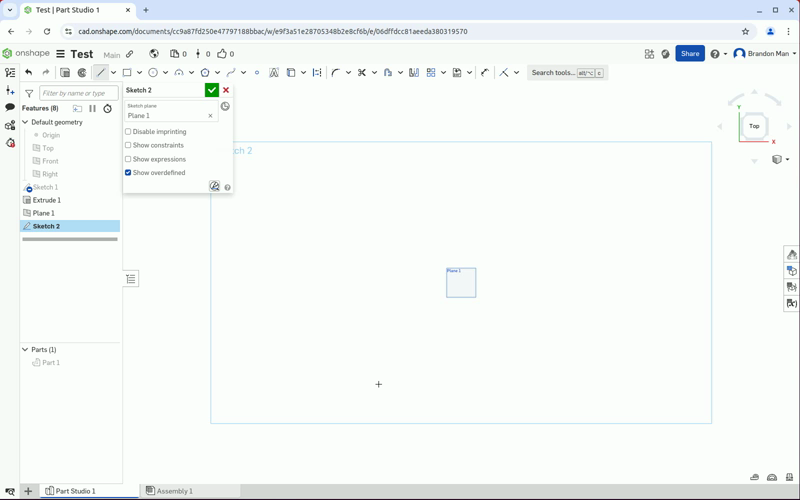
click(378, 383)
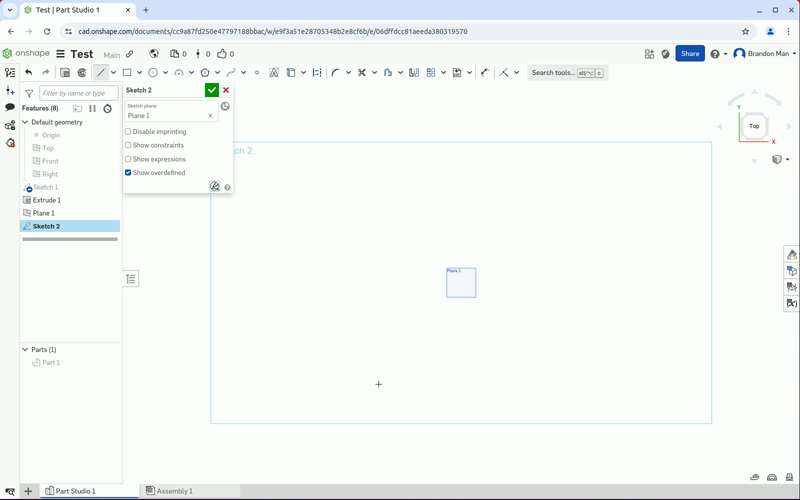
key_up(shift)
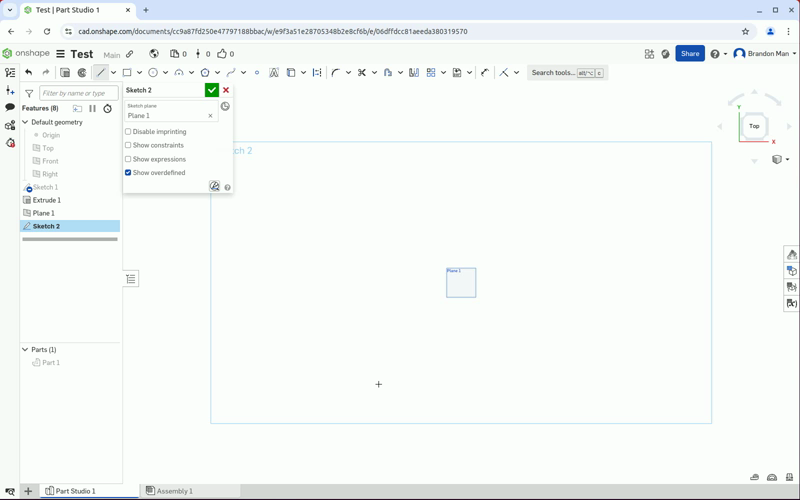
key_down(shift)
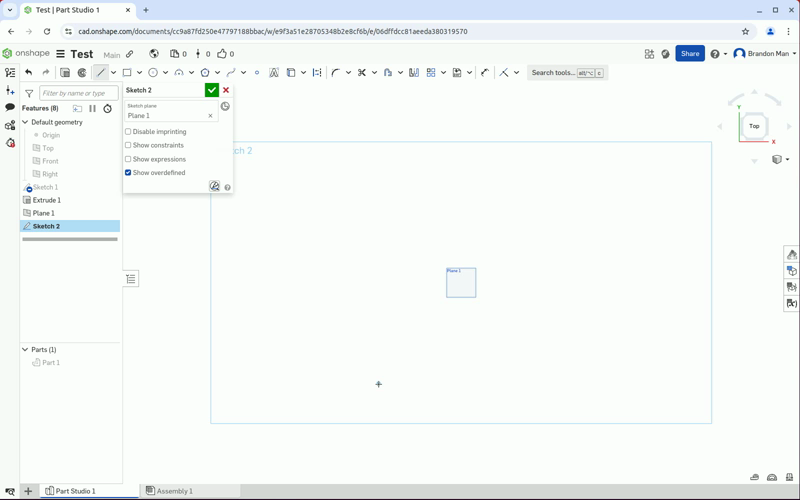
mouse_move(543, 383)
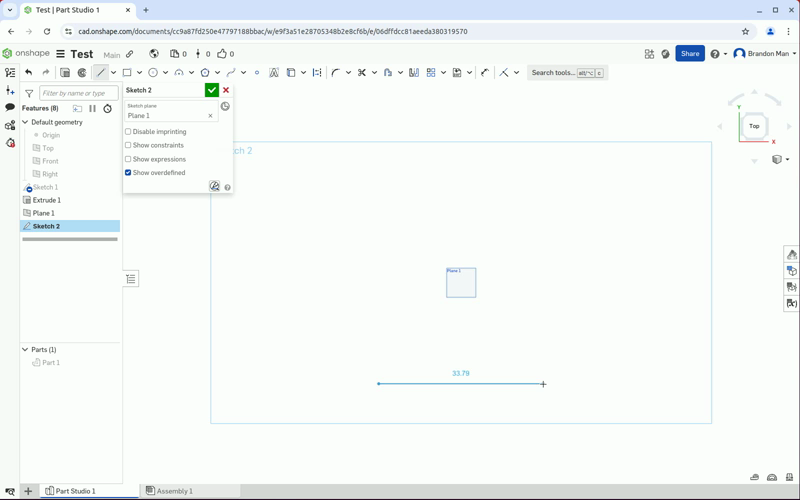
click(543, 383)
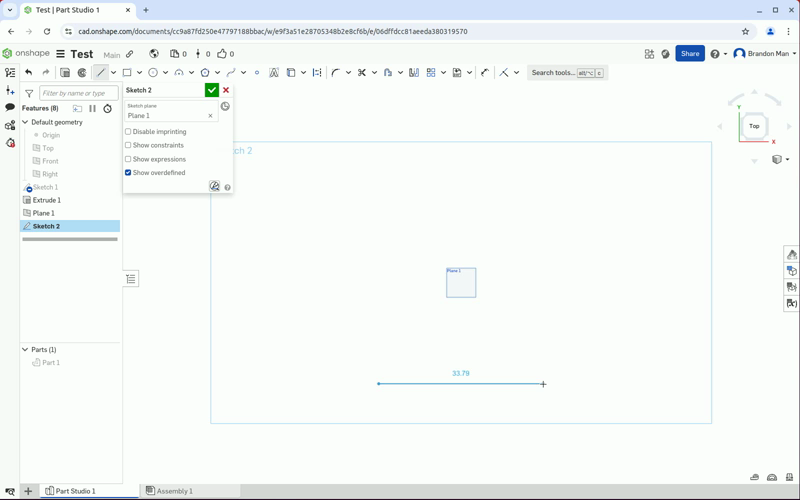
key_up(shift)
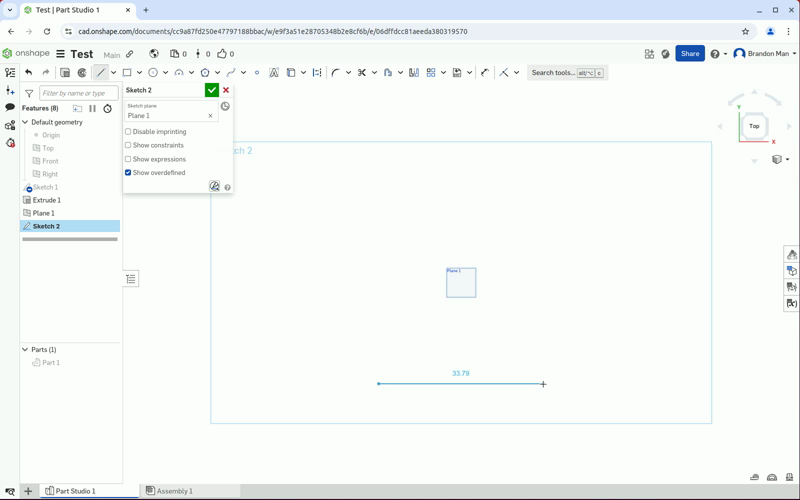
key_down(shift)
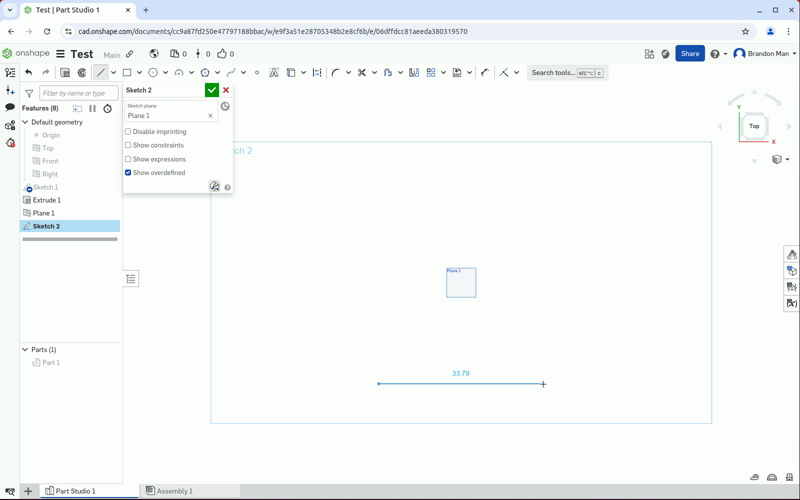
mouse_move(543, 293)
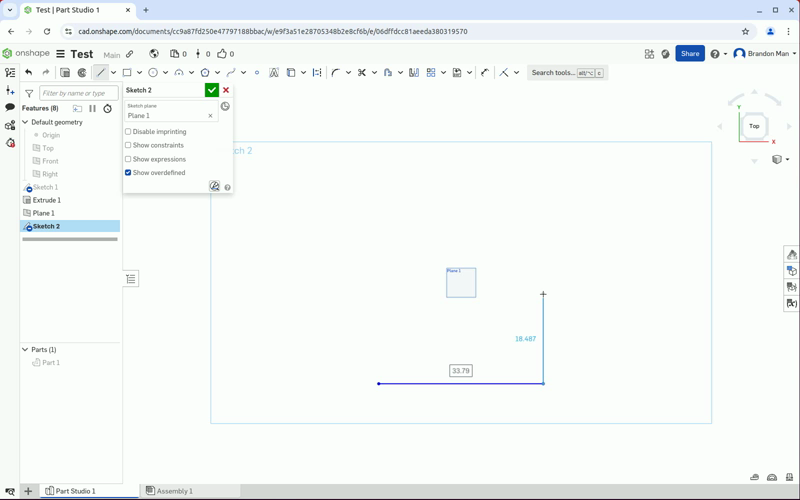
click(543, 293)
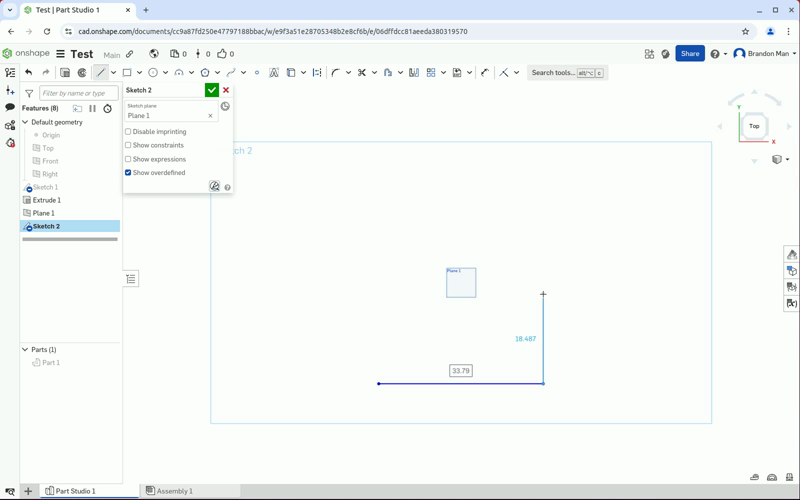
key_up(shift)
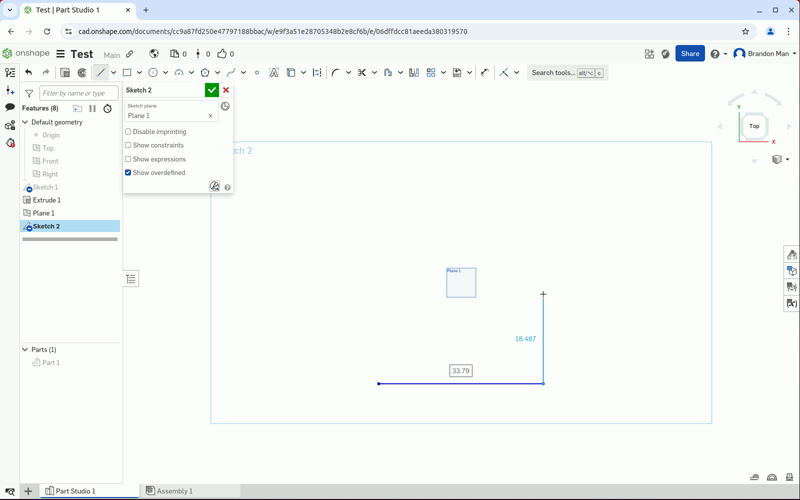
key_down(shift)
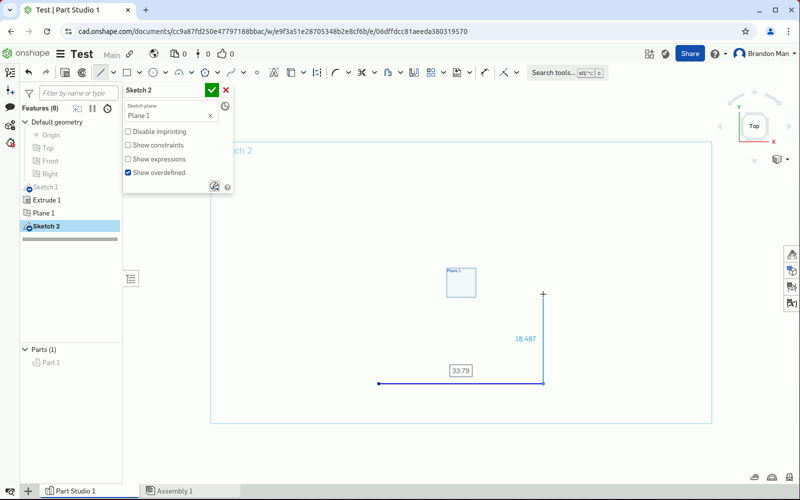
mouse_move(378, 293)
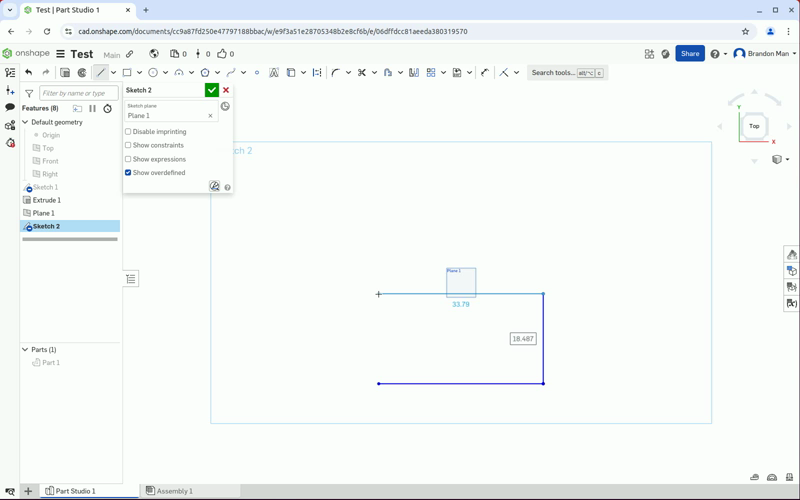
click(378, 293)
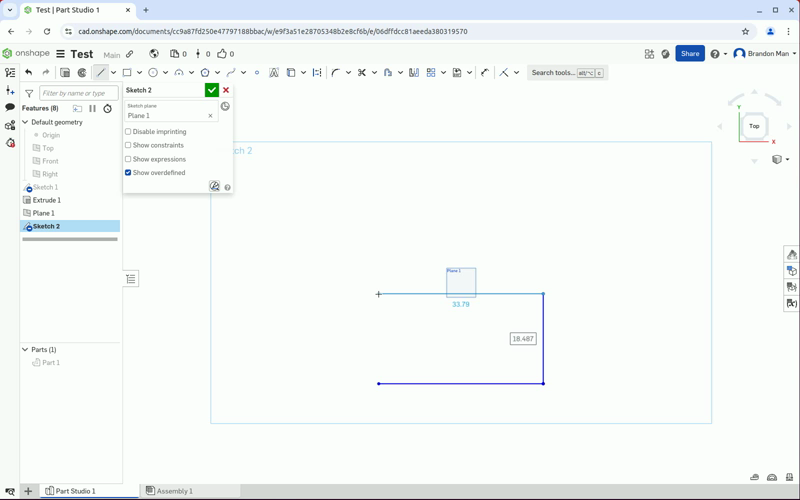
key_up(shift)
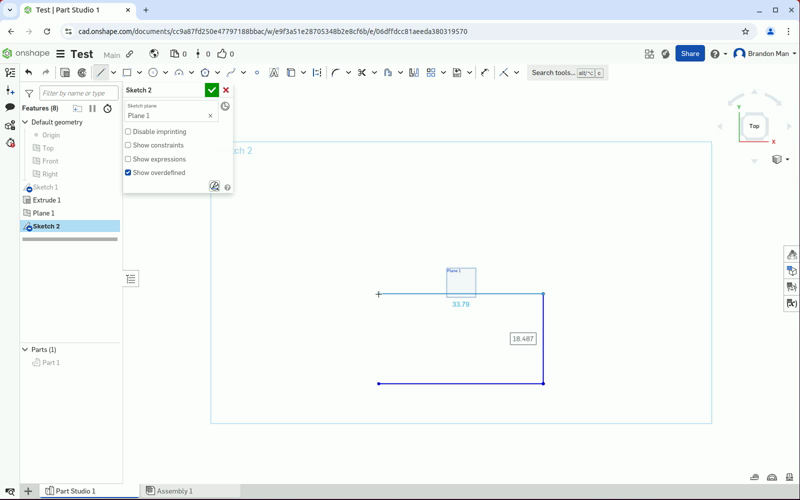
key_down(shift)
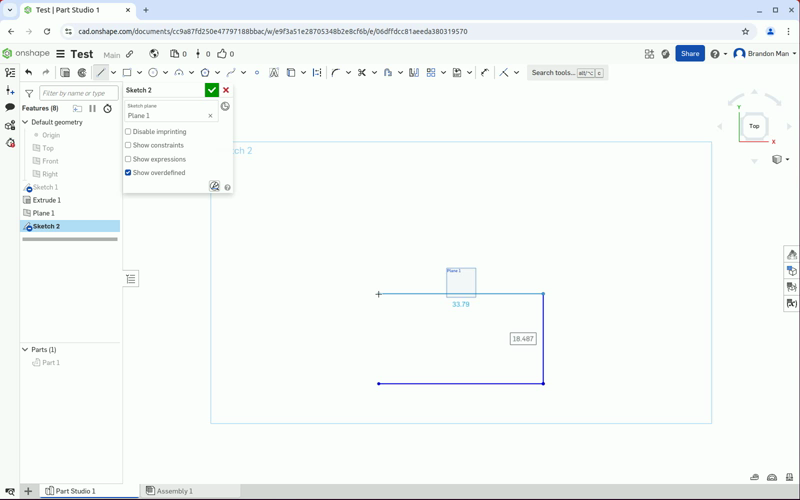
mouse_move(378, 383)
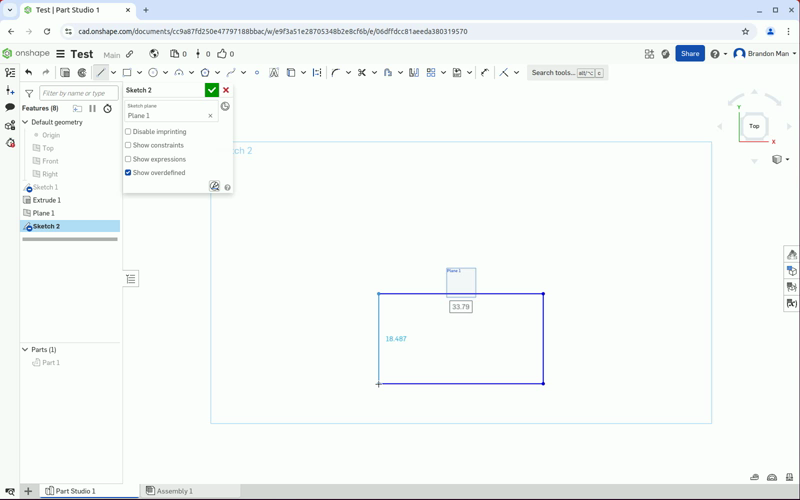
key_up(shift)
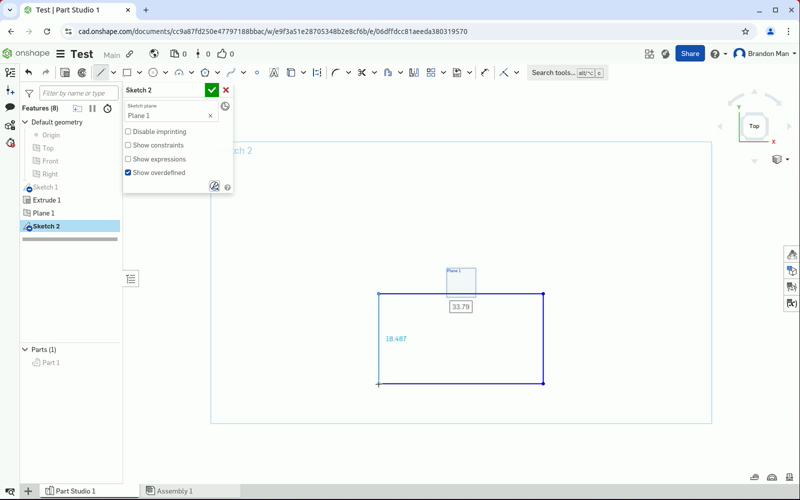
click(378, 383)
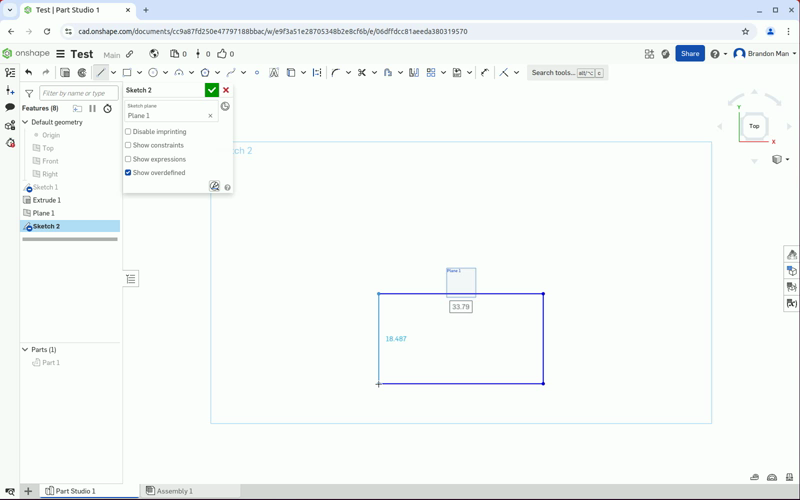
key(esc)
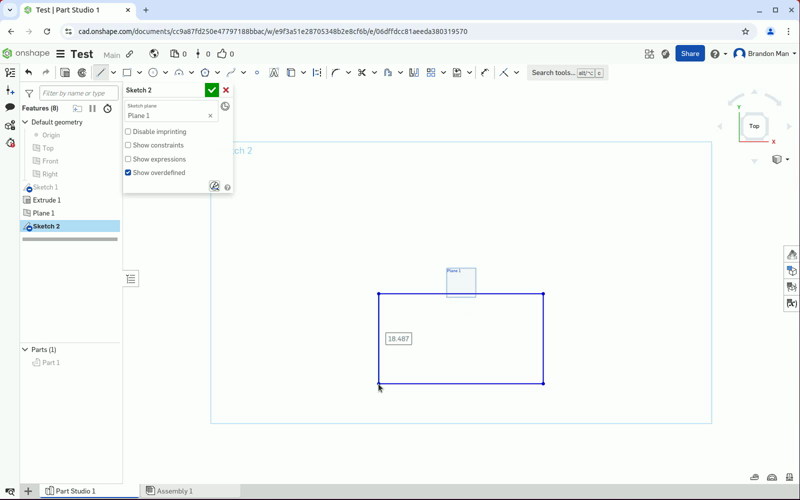
mouse_move(521, 304)
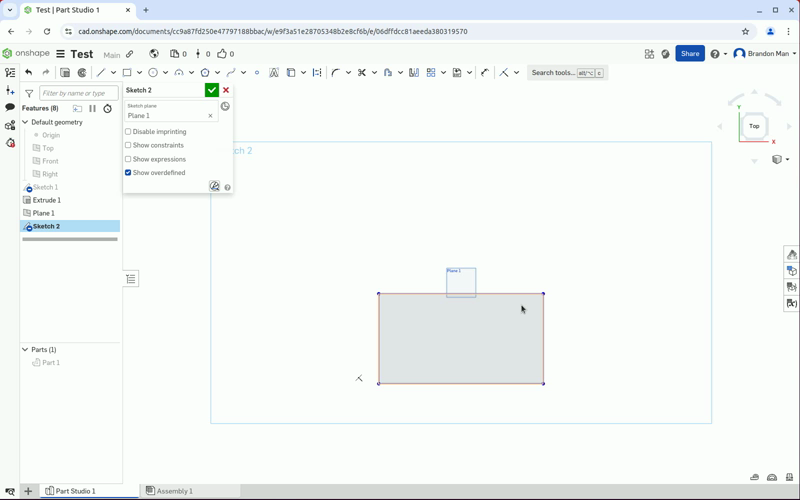
click(521, 304)
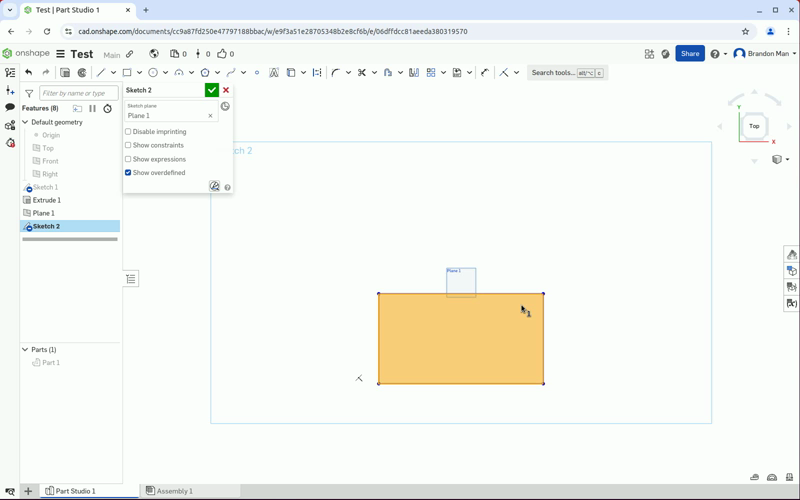
mouse_move(73, 352)
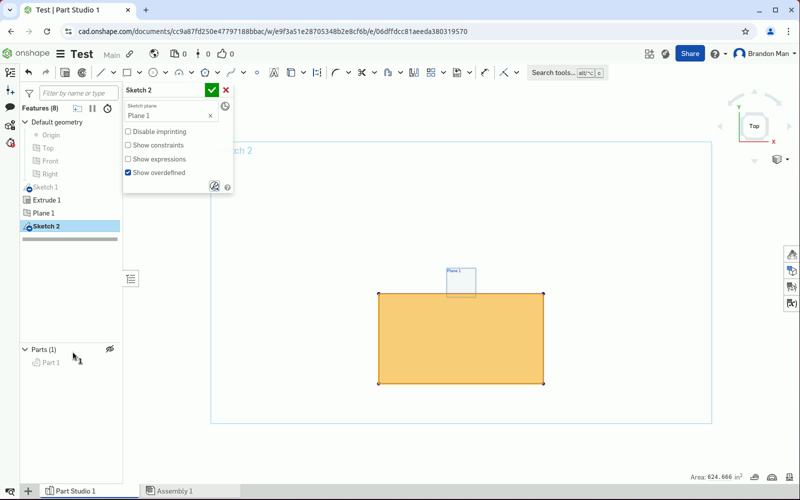
key(shift+y)
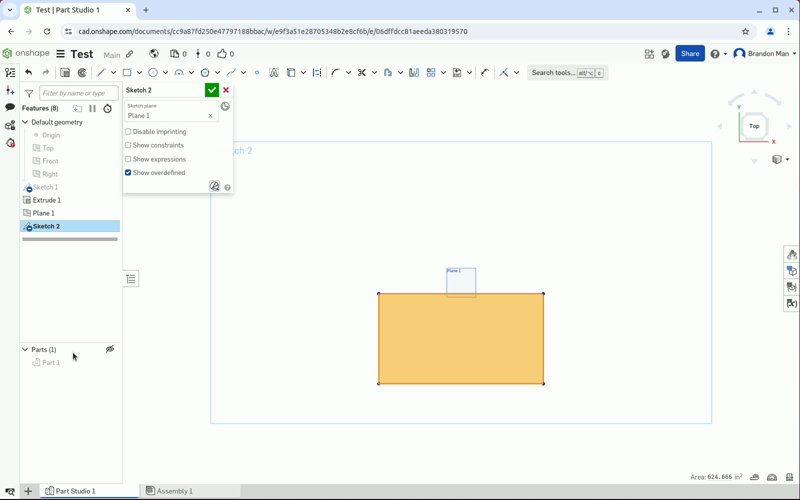
key(shift+e)
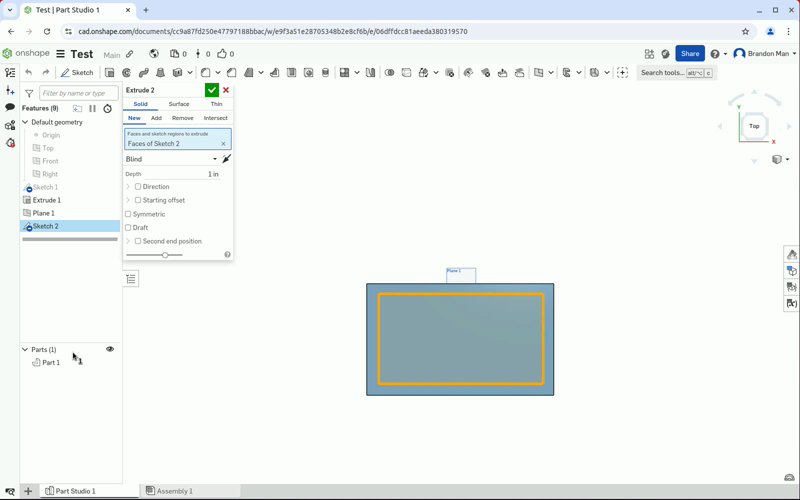
mouse_move(143, 106)
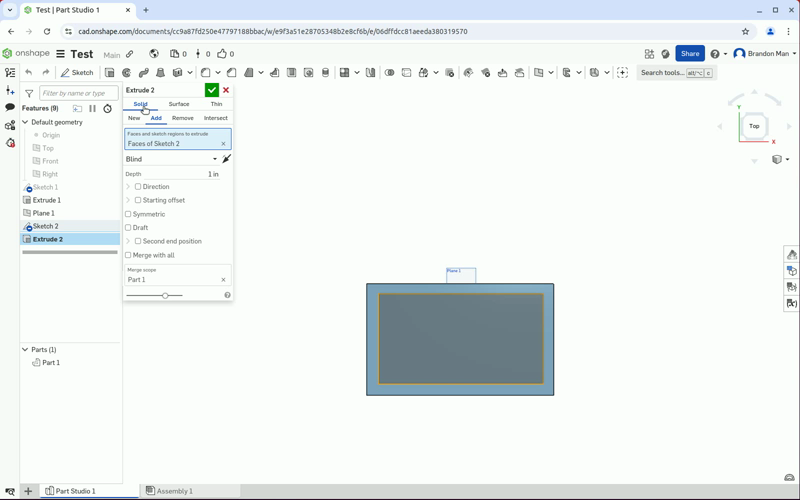
click(143, 106)
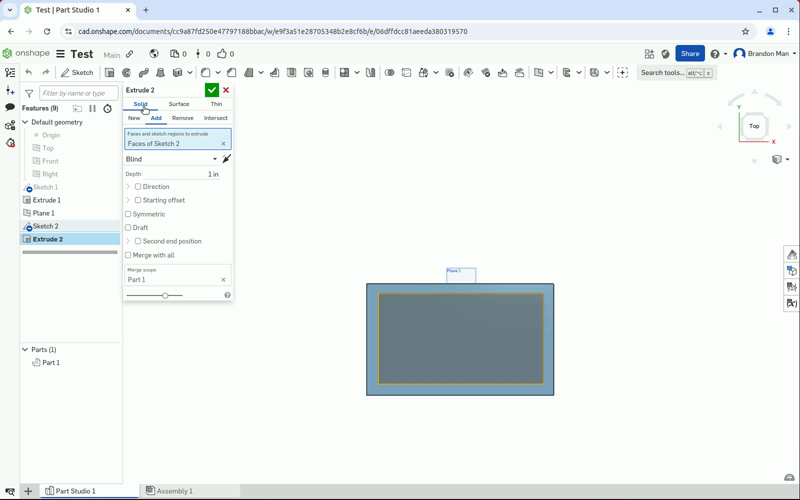
mouse_move(186, 120)
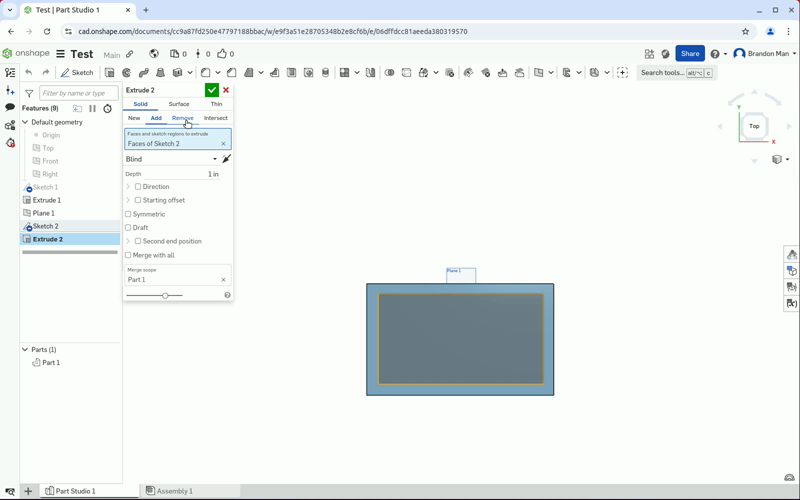
click(186, 120)
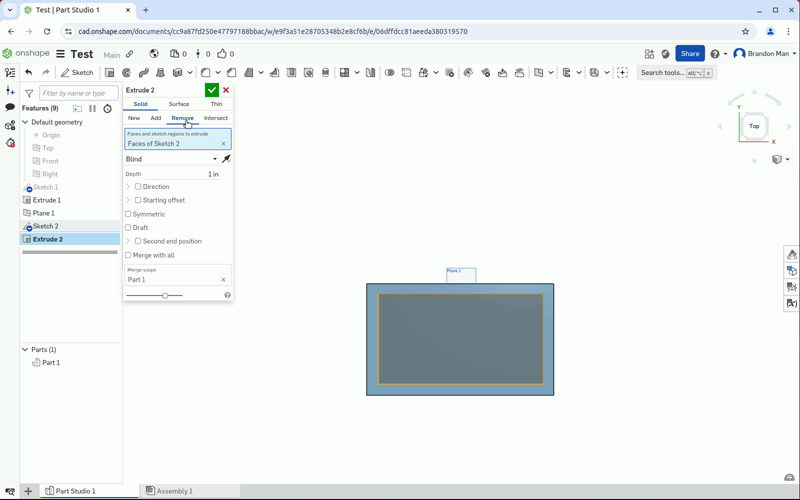
key(tab, 4)
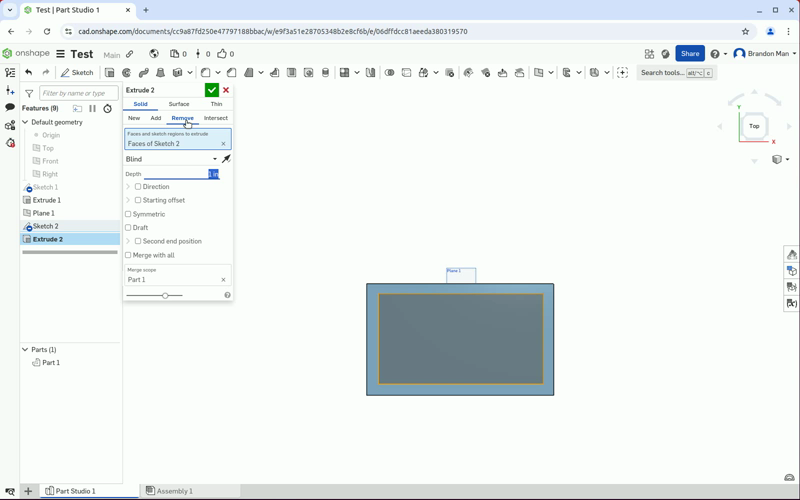
text(5.777)
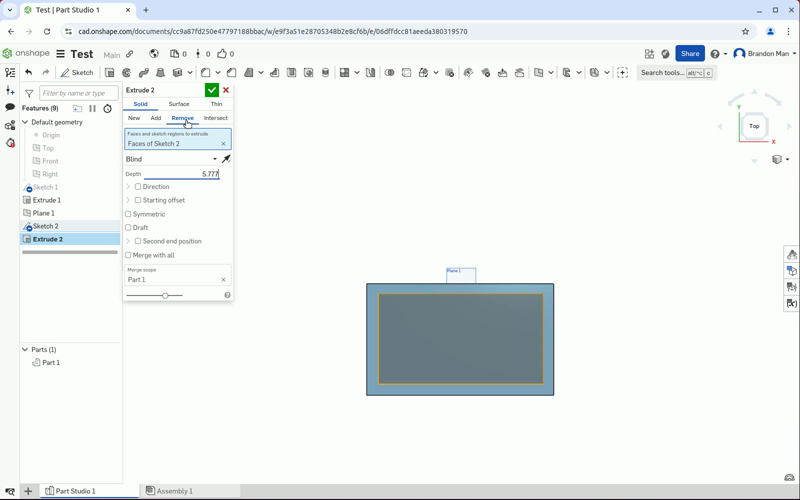
key(tab, 6)
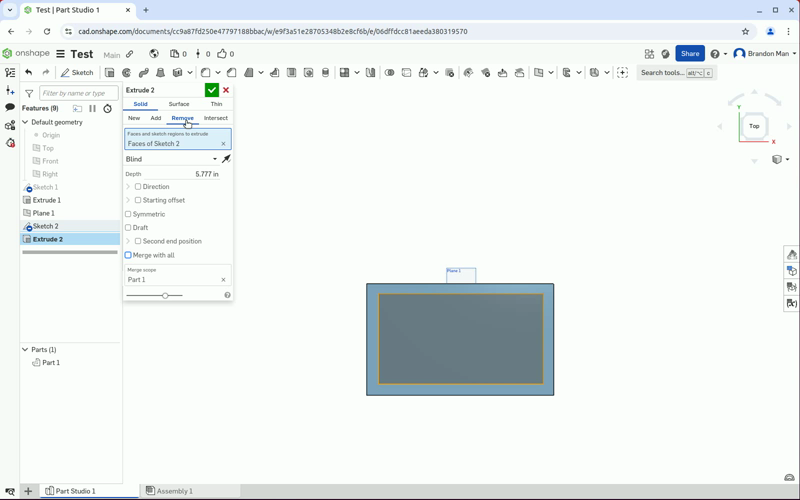
key(space)
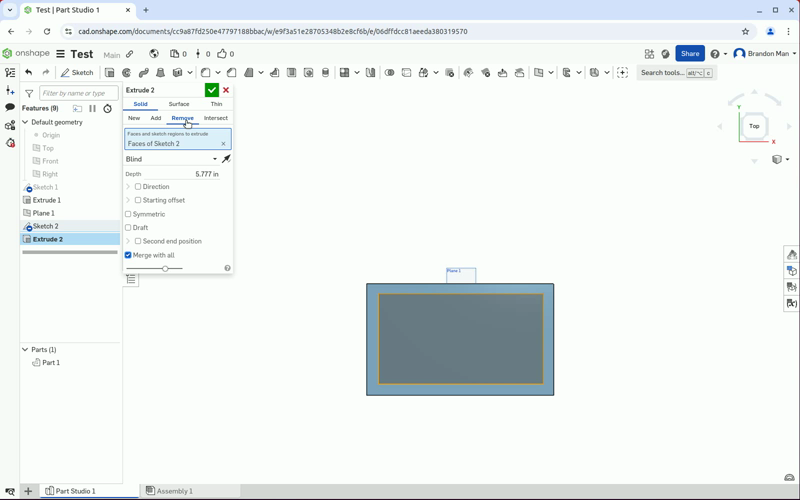
key(enter)
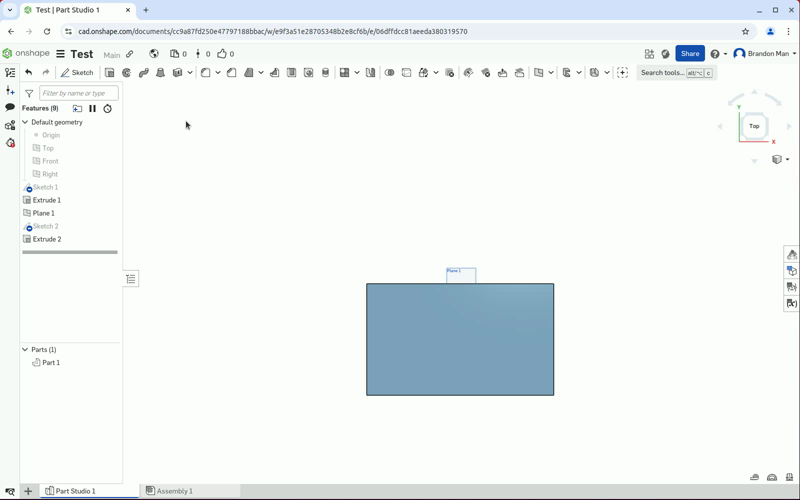
key(shift+h)
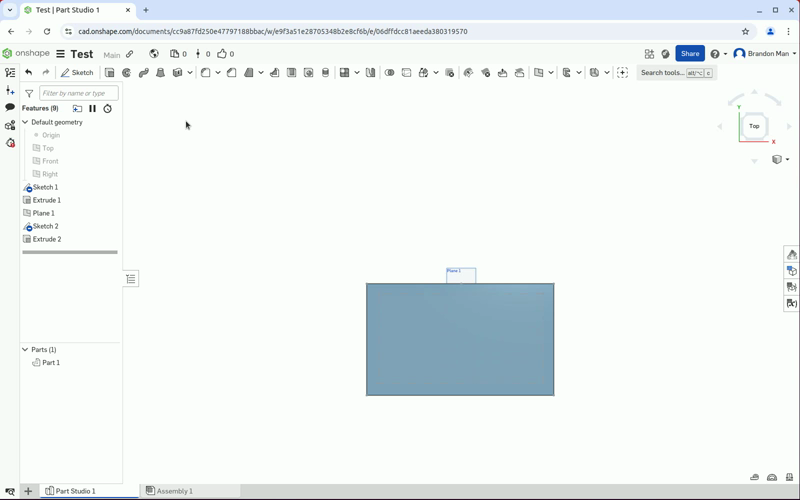
key(shift+h)
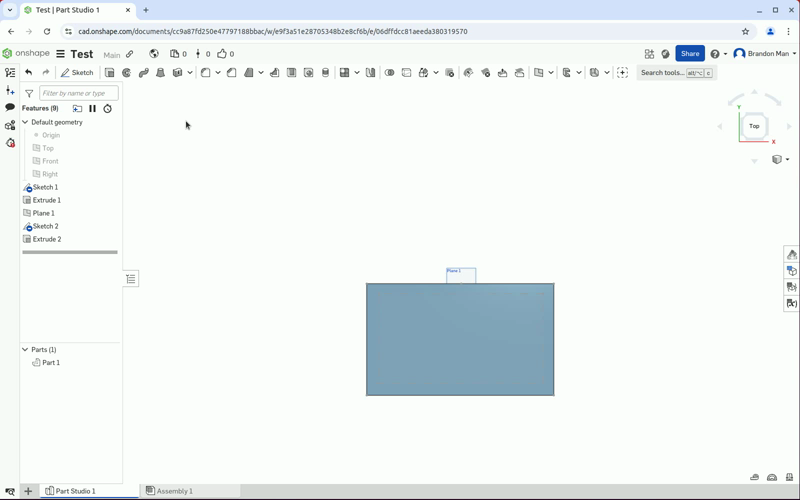
key(shift+7)
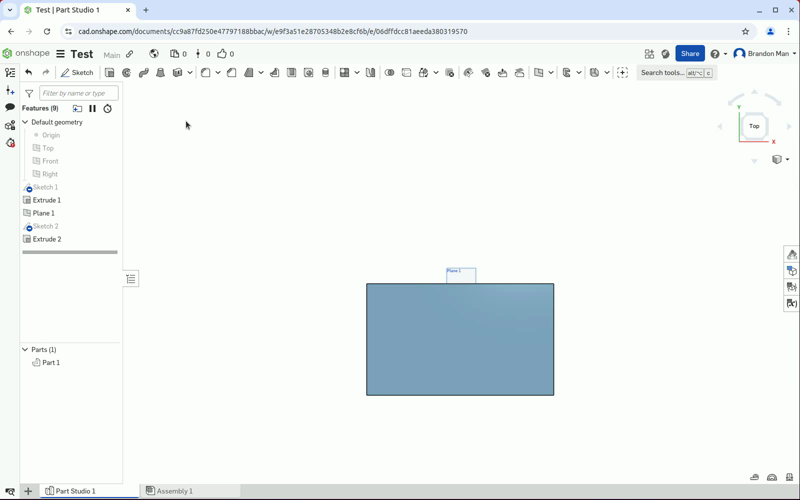
key(up, 3)
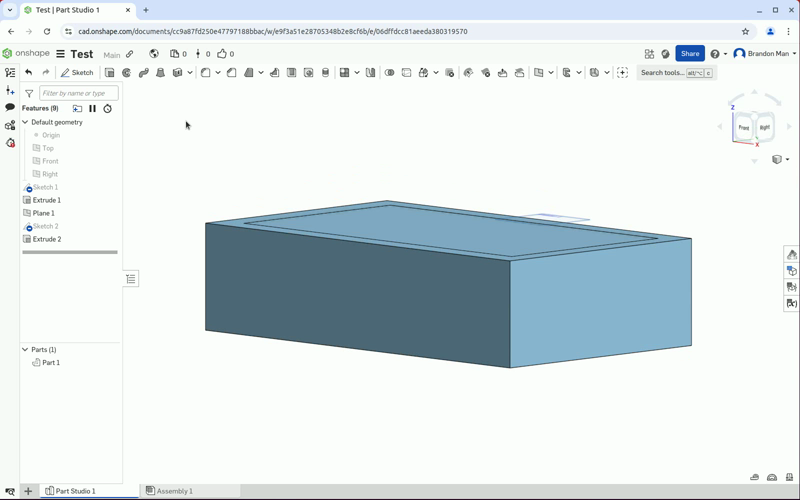
key(left, 3)
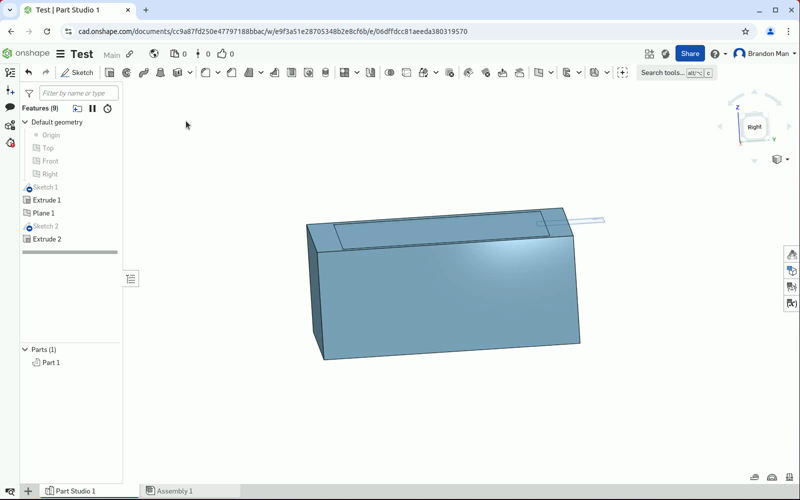
key(right, 3)
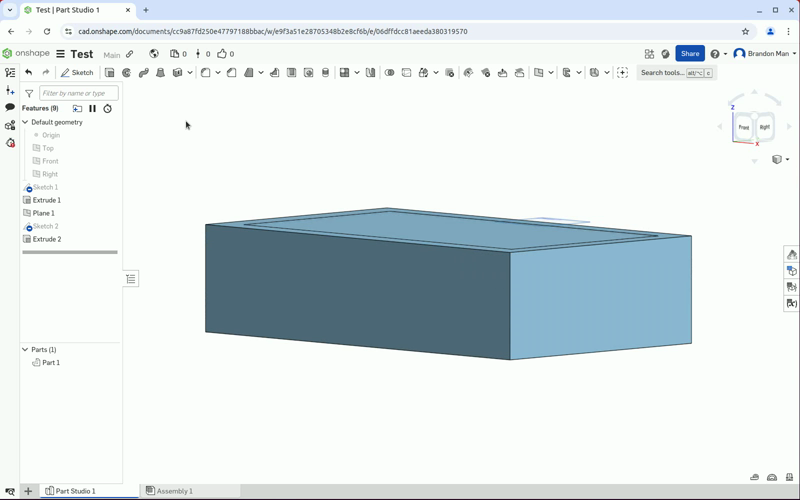
key(down, 3)
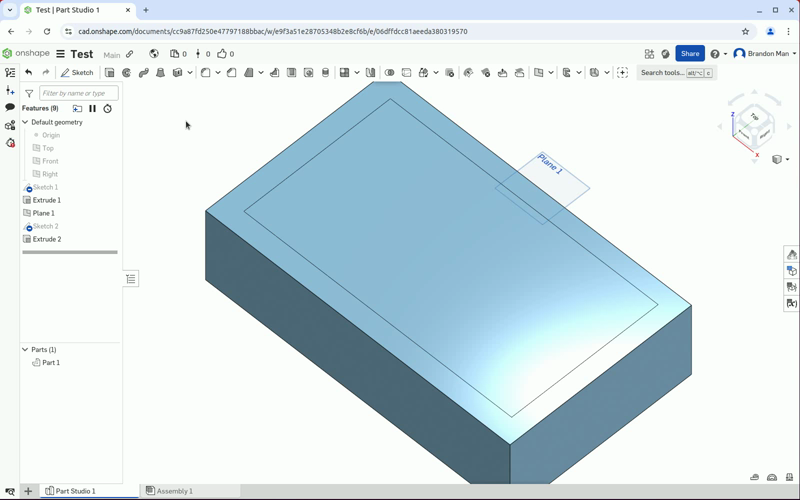
mouse_move(73, 189)
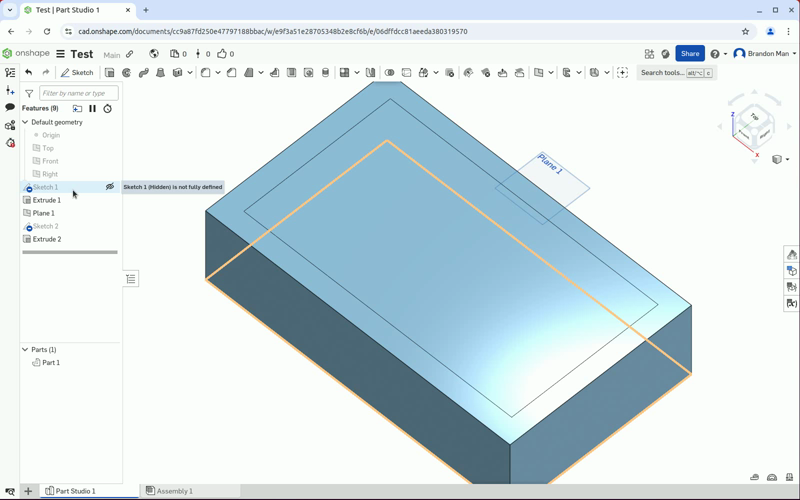
click(73, 189)